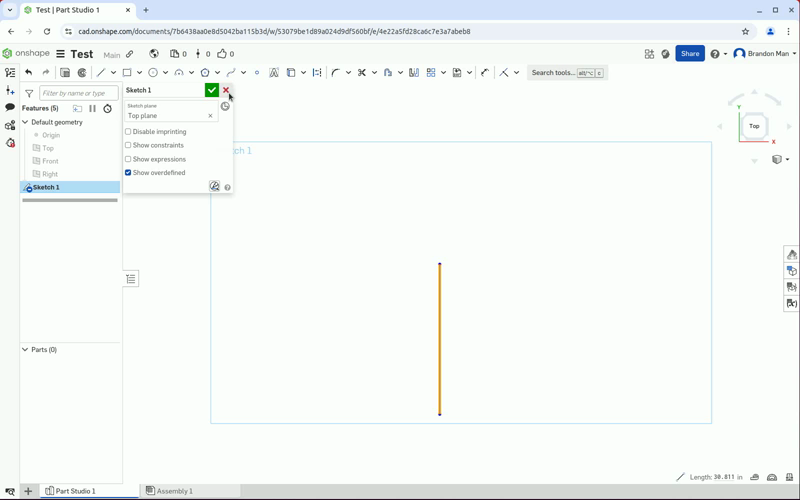
key(shift+h)
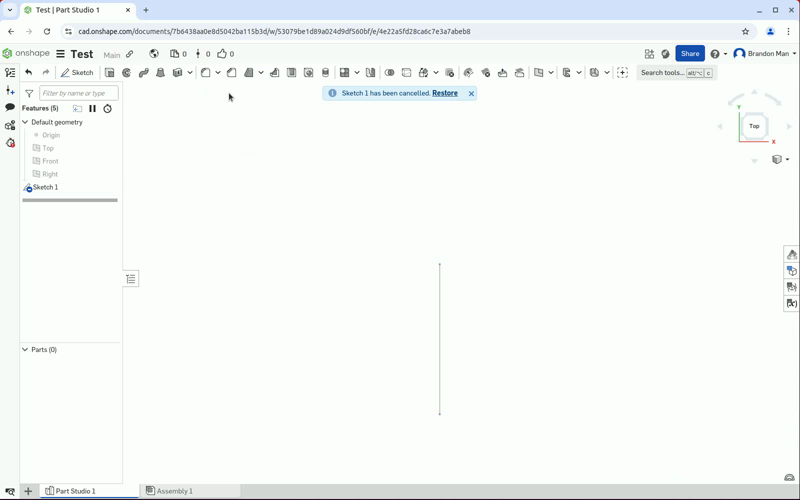
key(shift+s)
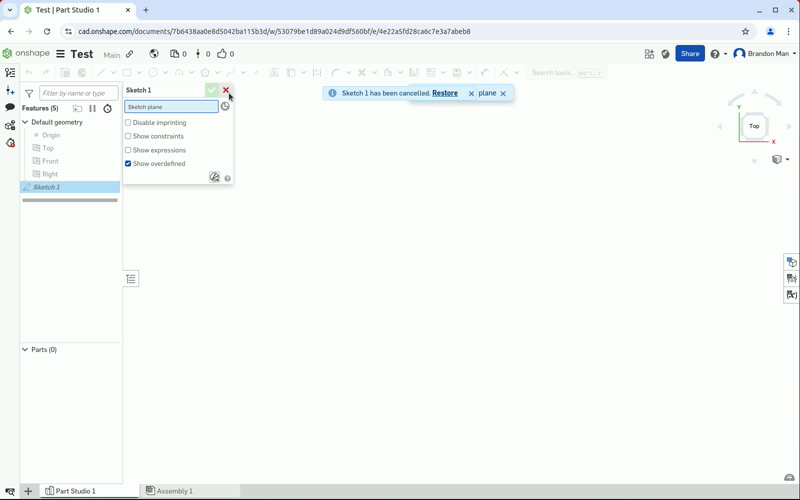
mouse_move(73, 150)
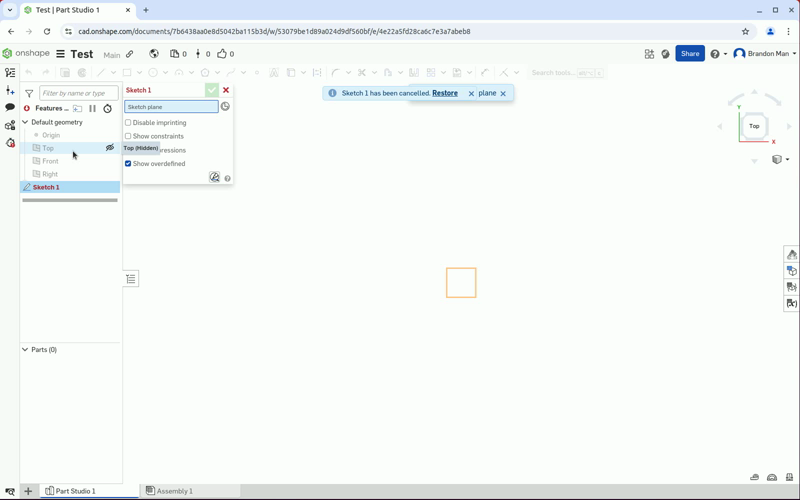
click(73, 150)
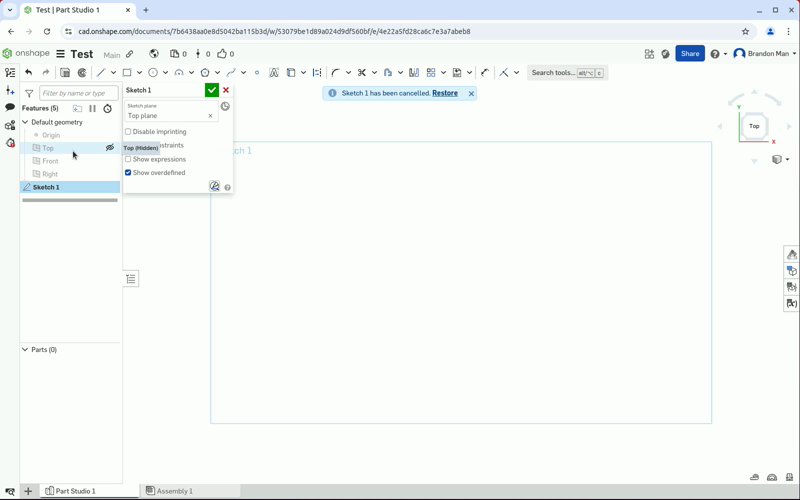
mouse_move(73, 352)
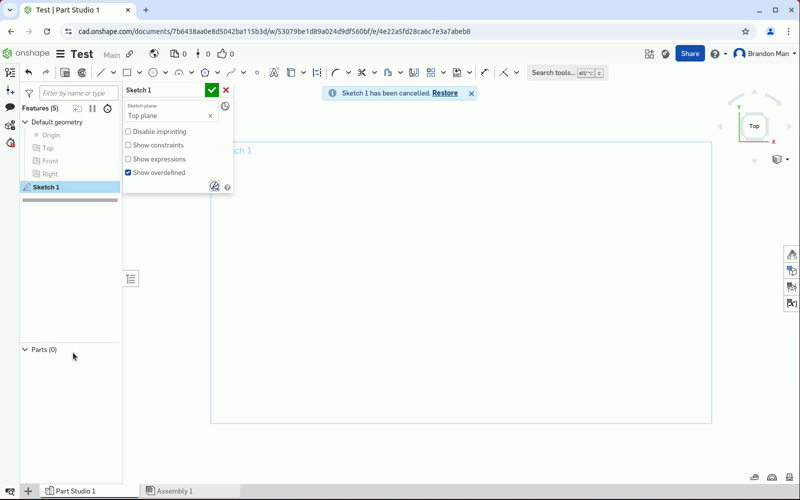
key(y)
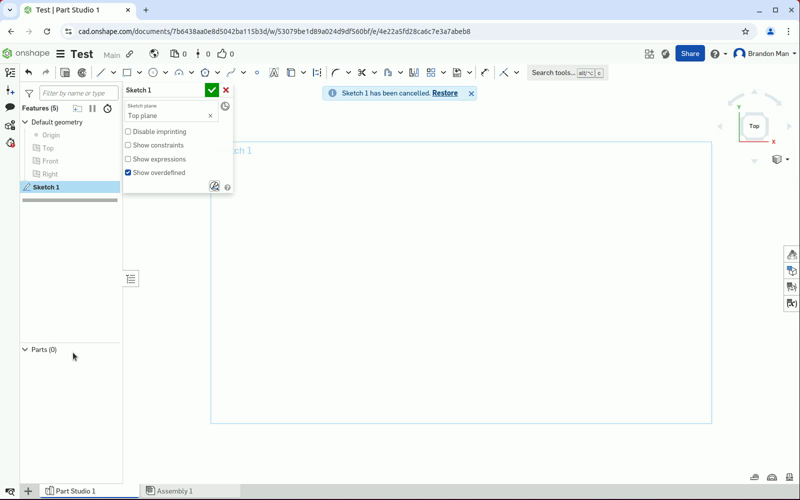
key(c)
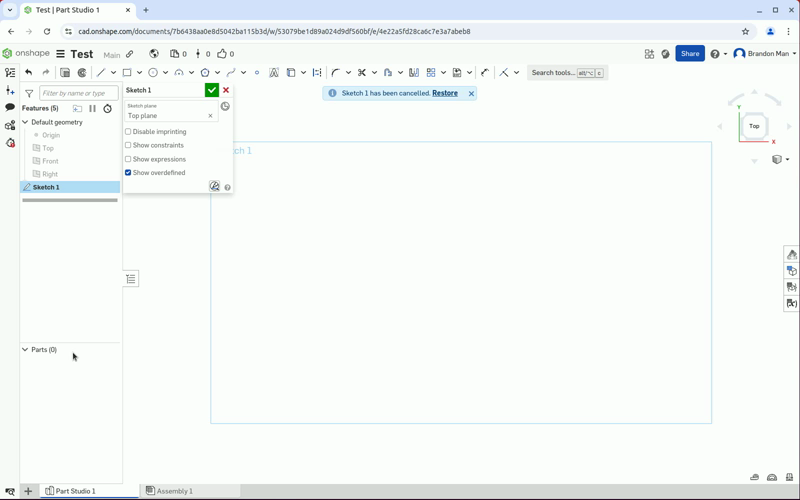
key_down(shift)
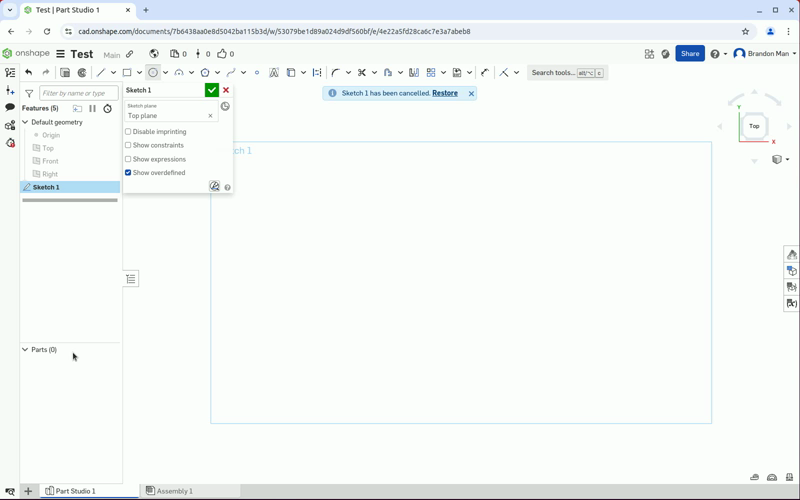
mouse_move(461, 282)
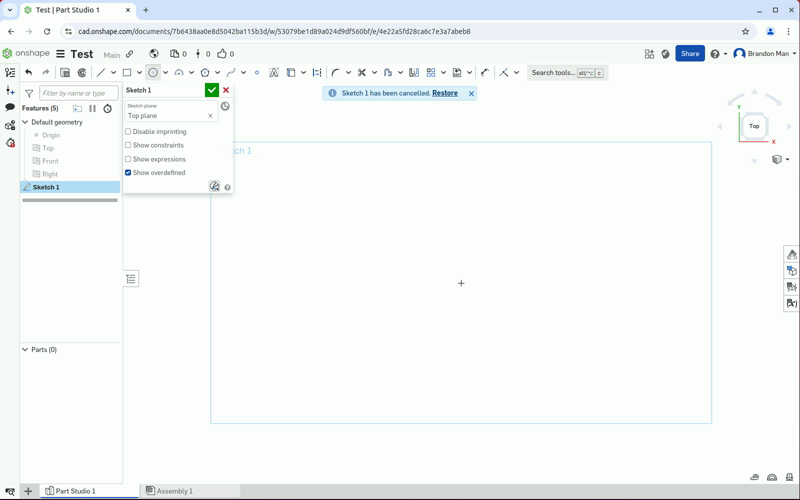
click(461, 282)
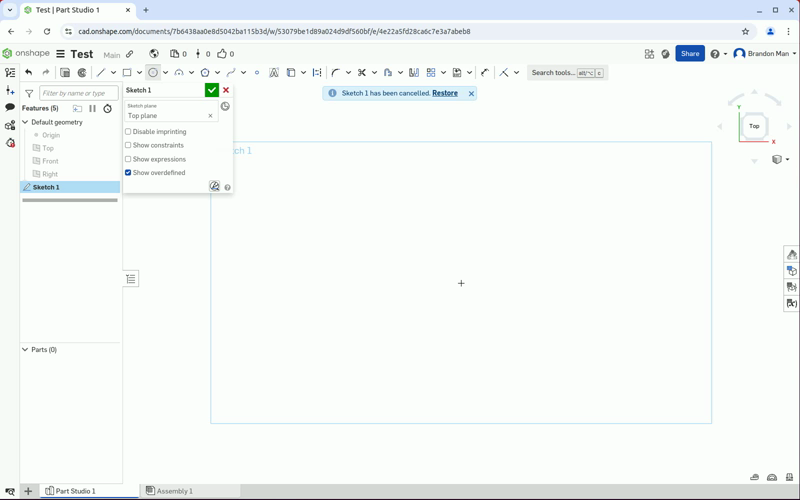
key_up(shift)
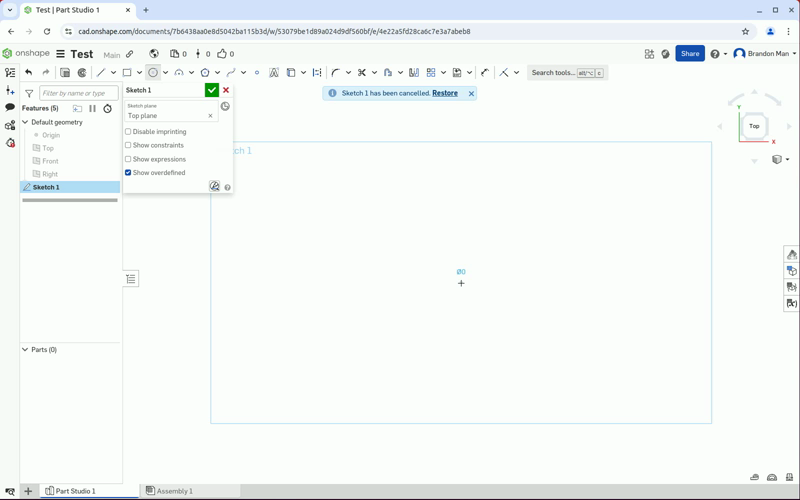
mouse_move(466, 282)
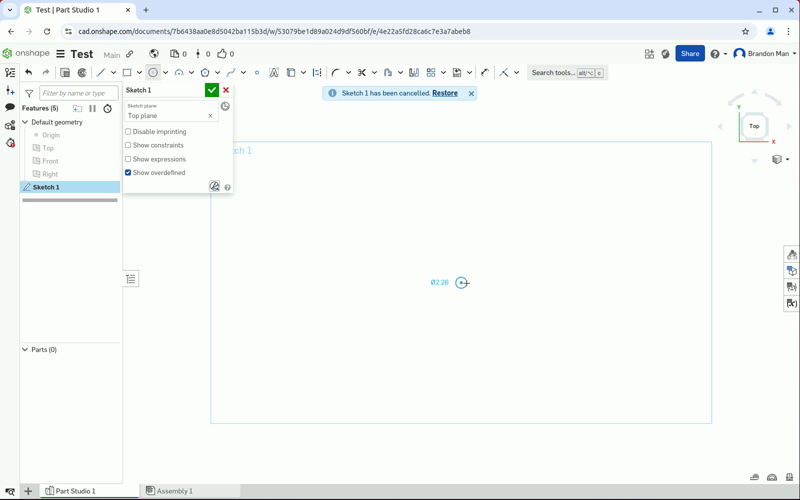
click(466, 282)
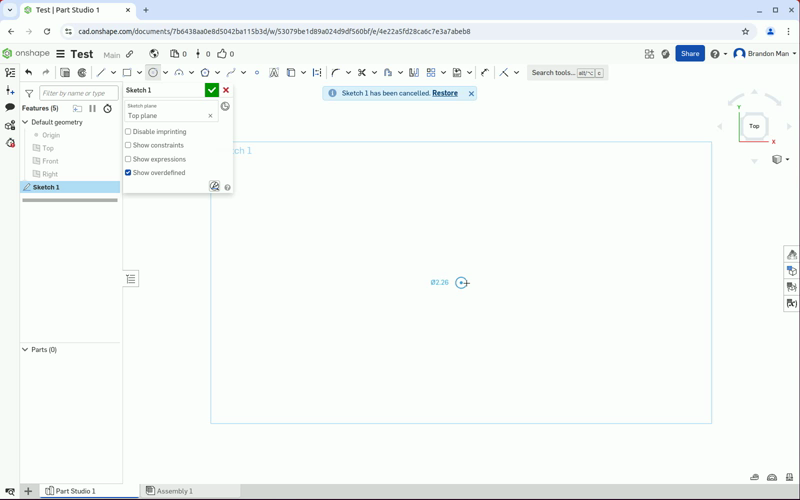
key(esc)
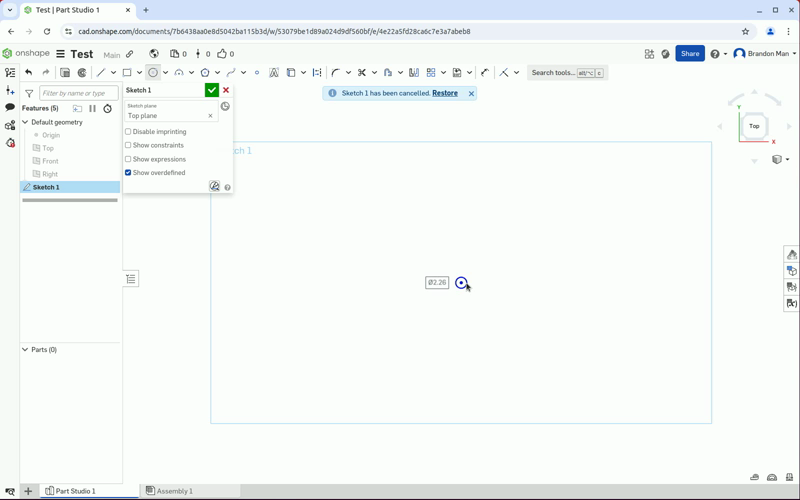
mouse_move(460, 279)
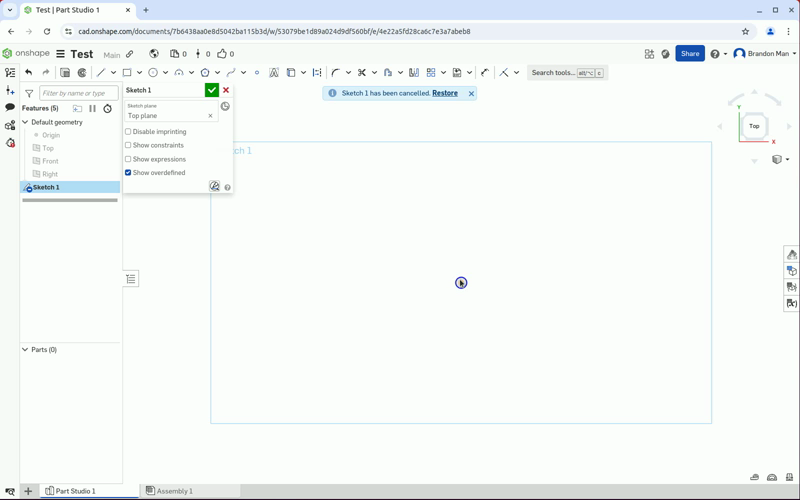
scroll(6)
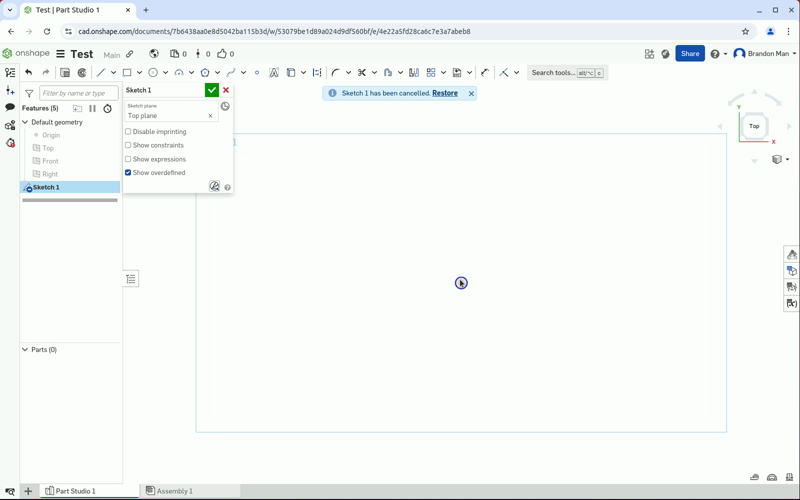
scroll(6)
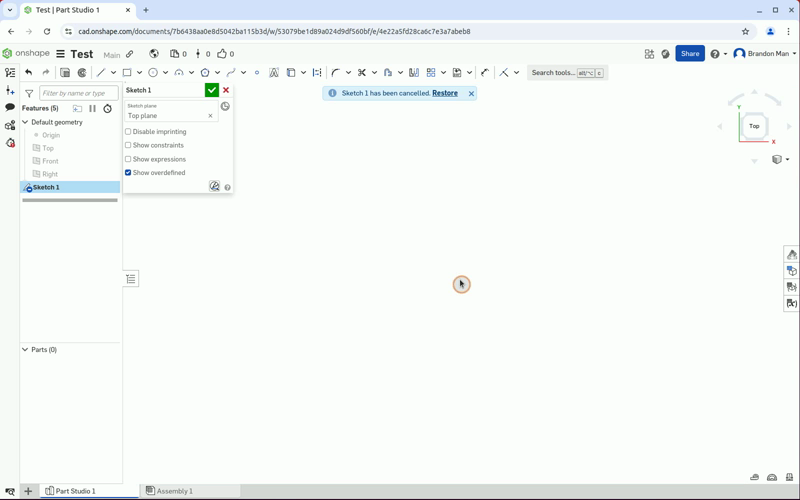
scroll(6)
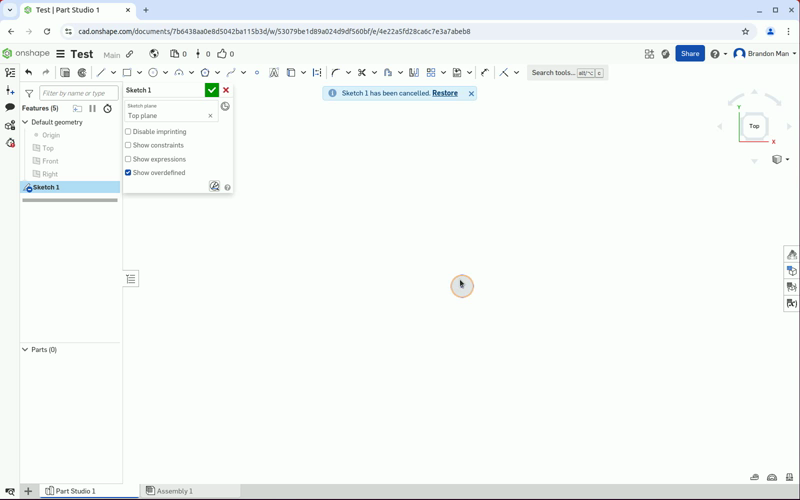
scroll(6)
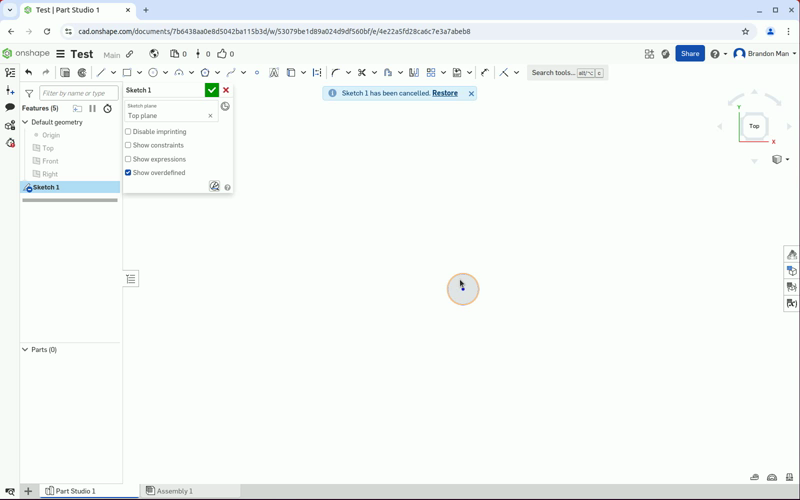
scroll(6)
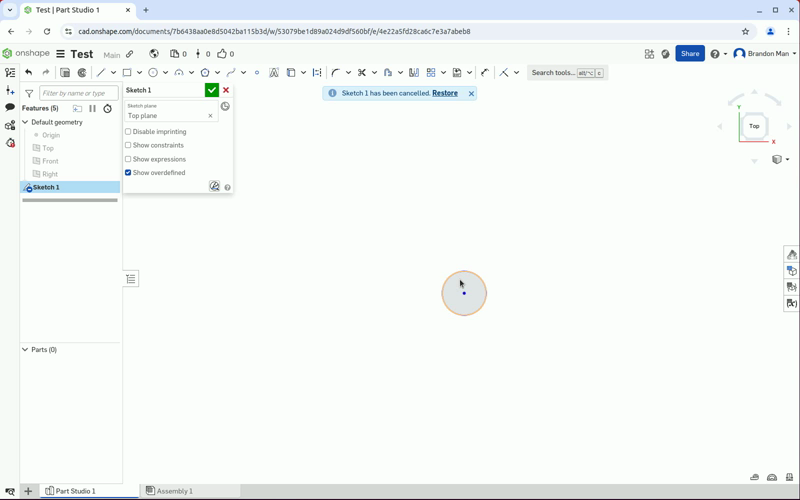
scroll(6)
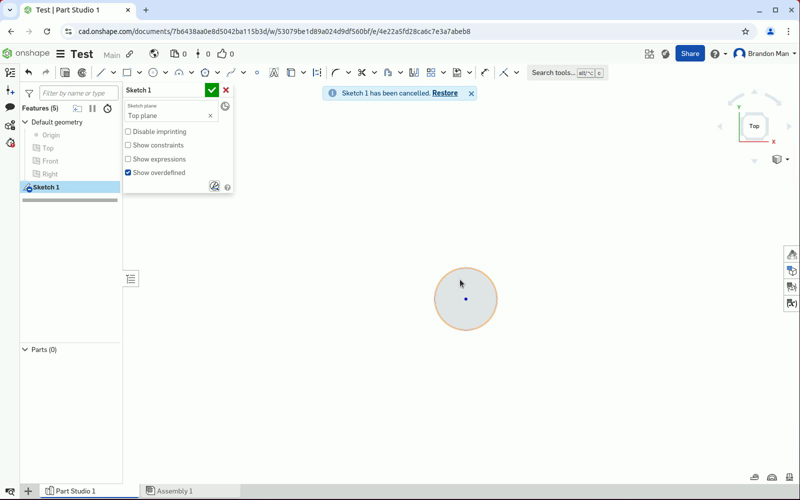
scroll(6)
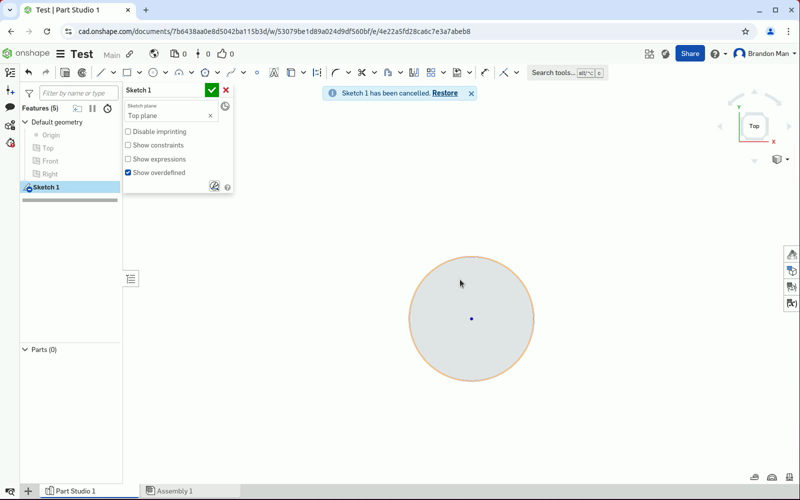
click(460, 279)
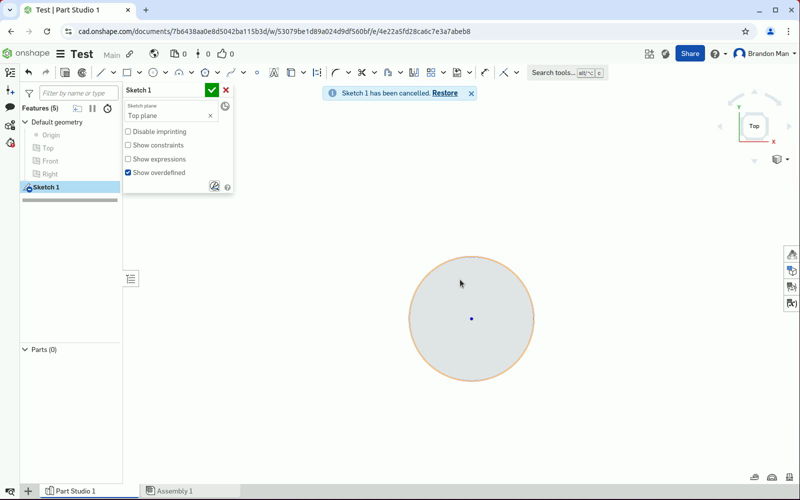
scroll(-6)
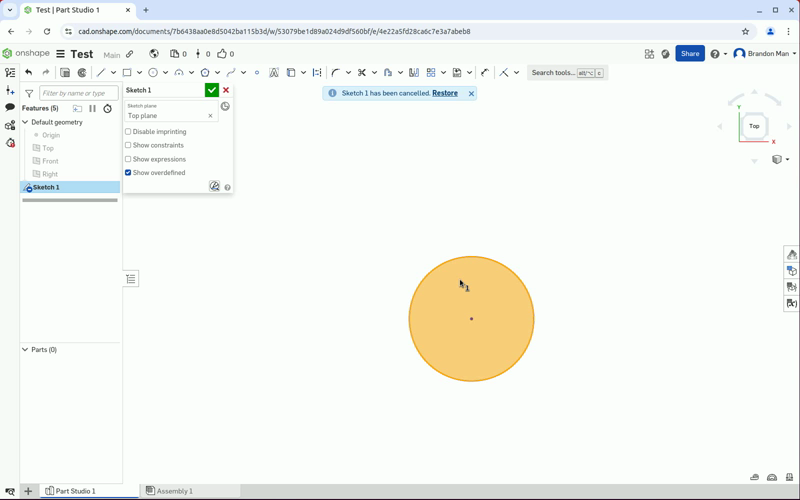
scroll(-6)
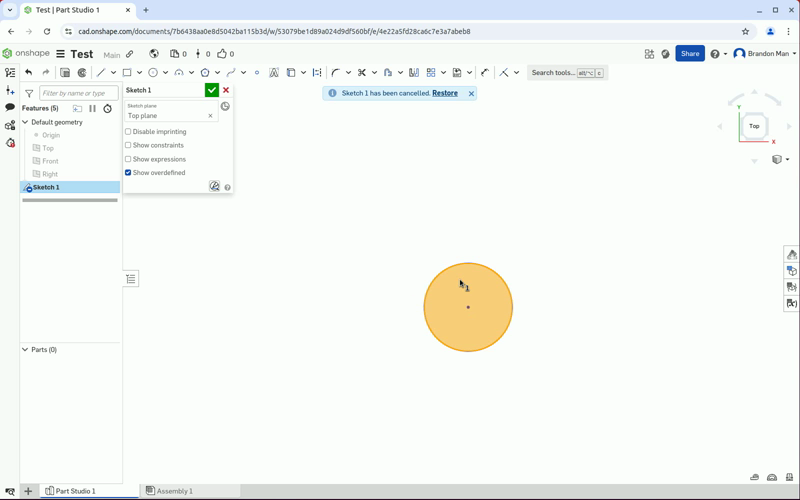
scroll(-6)
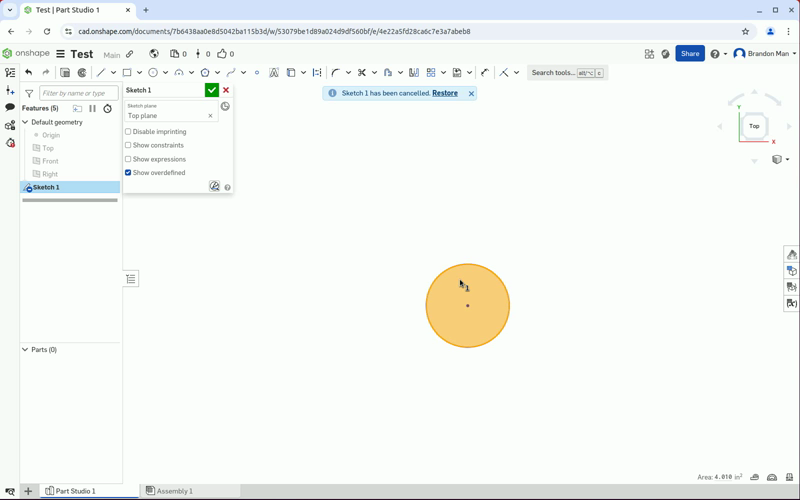
scroll(-6)
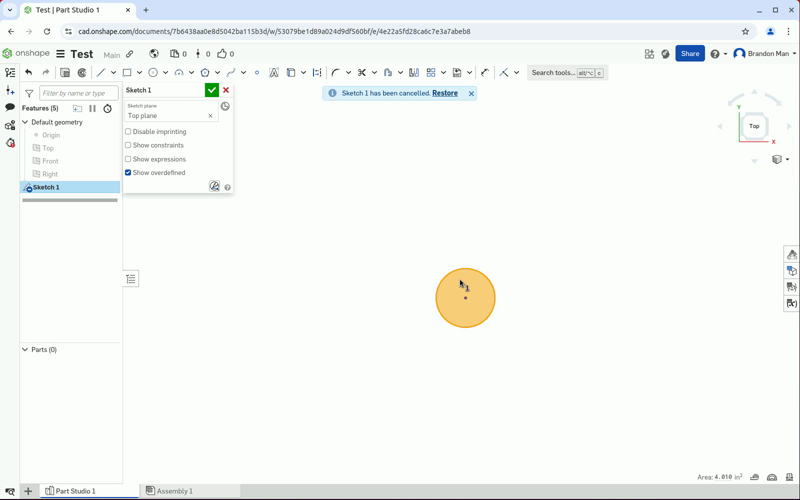
scroll(-6)
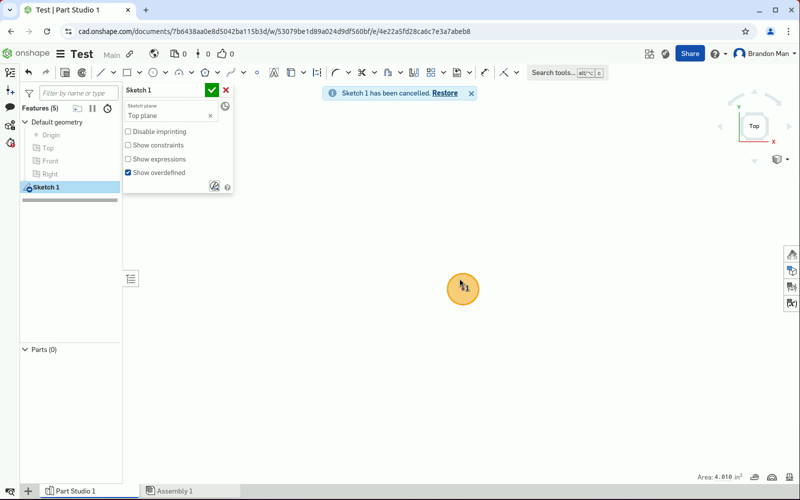
scroll(-6)
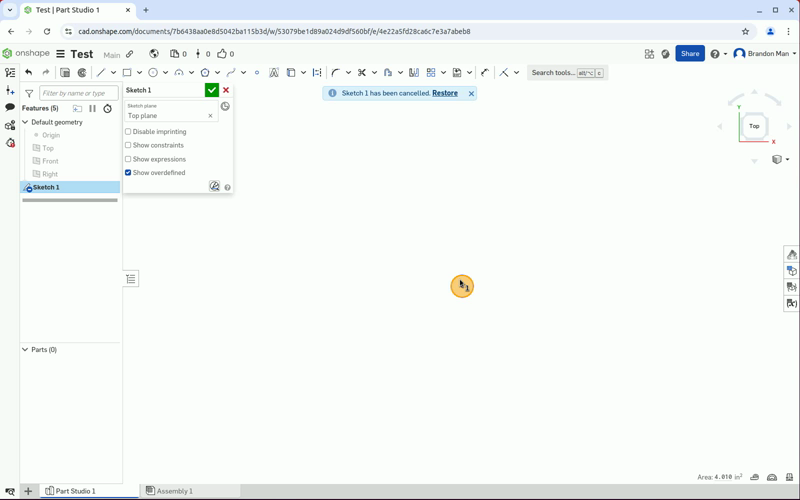
scroll(-6)
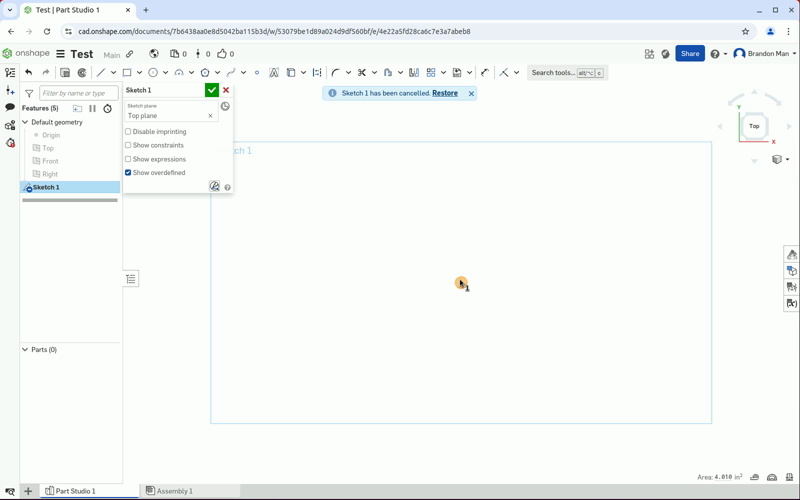
mouse_move(73, 352)
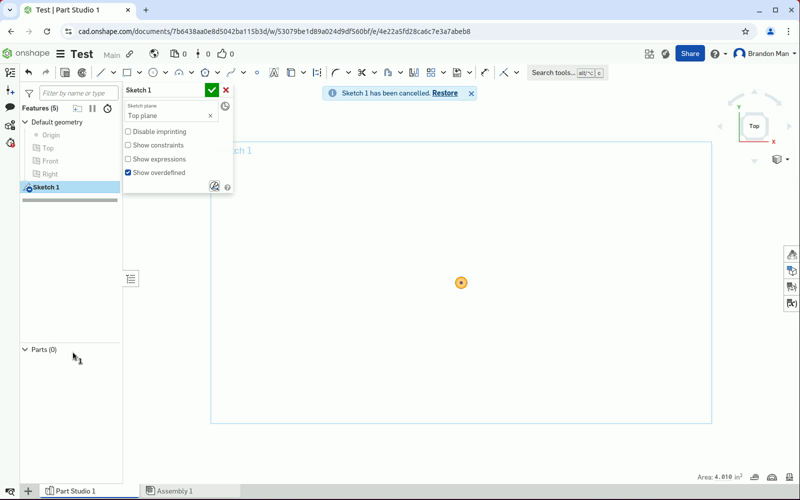
key(shift+y)
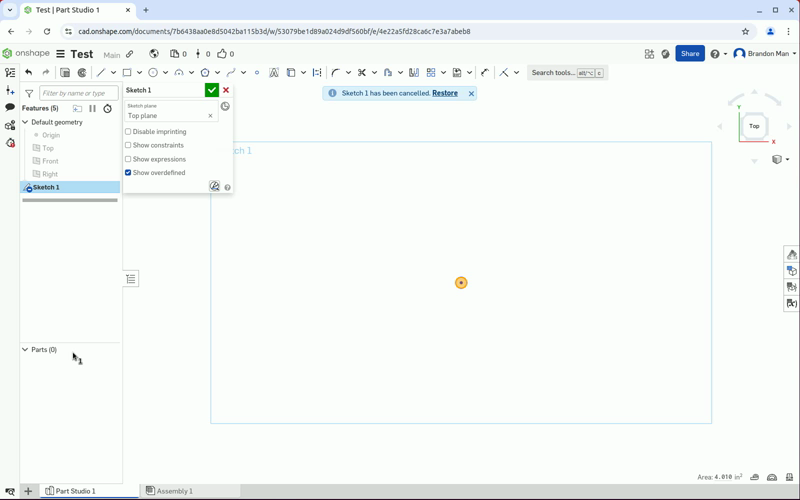
key(shift+e)
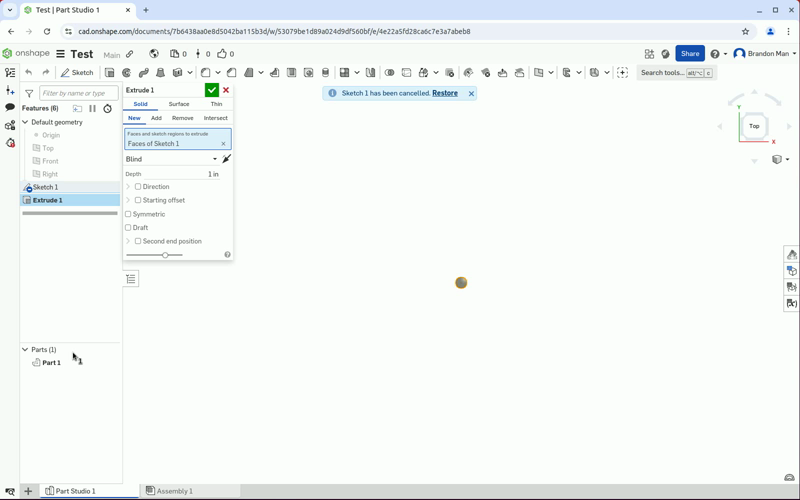
mouse_move(143, 106)
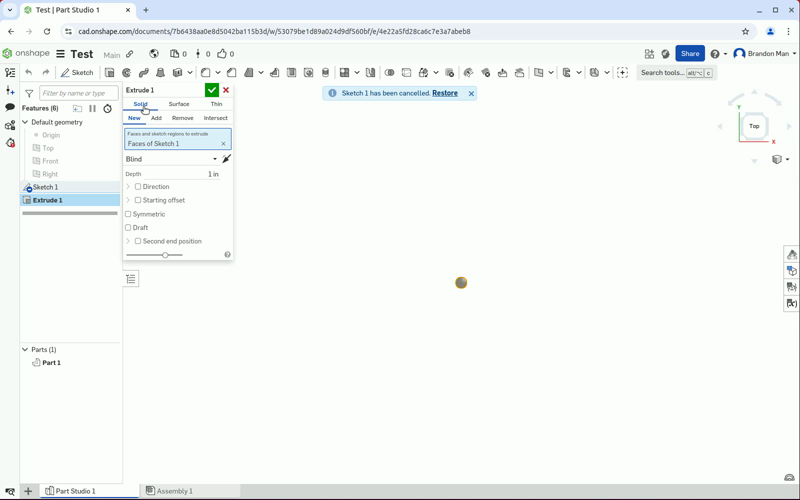
click(143, 106)
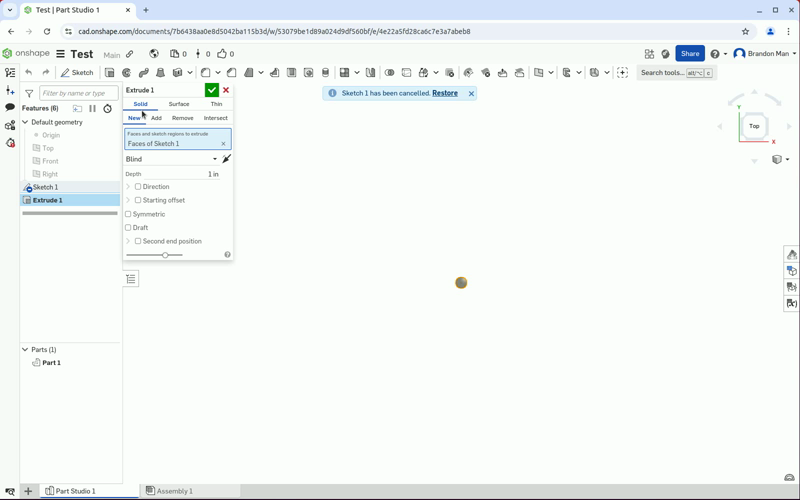
mouse_move(137, 120)
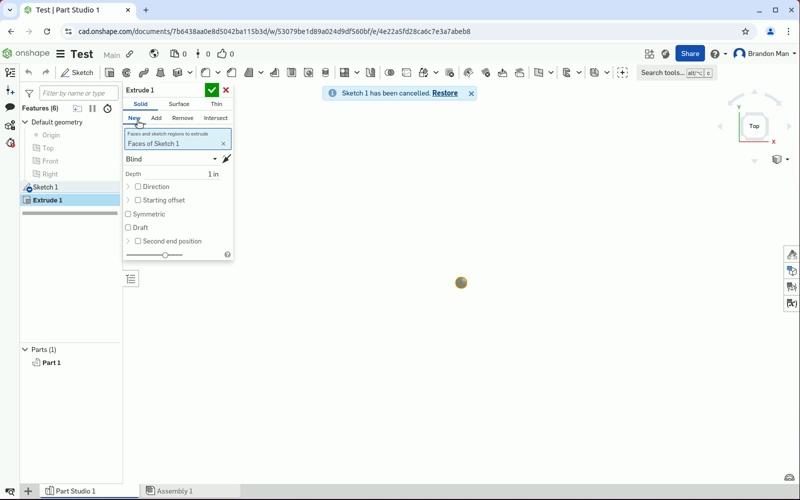
click(137, 120)
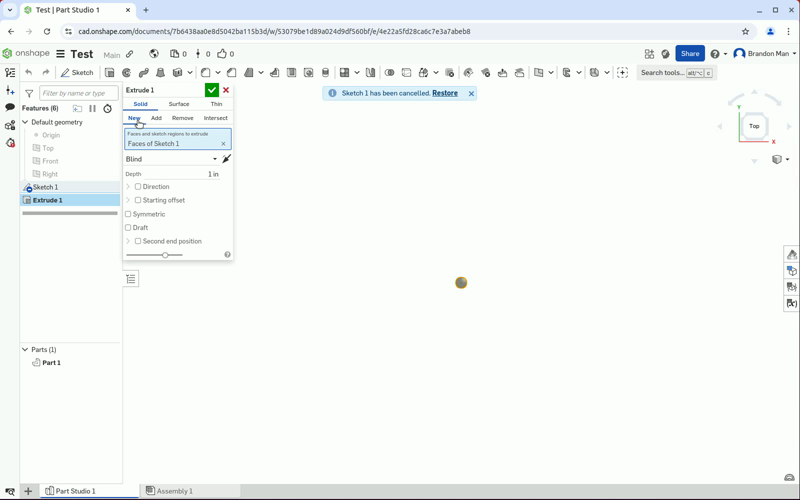
key(tab, 4)
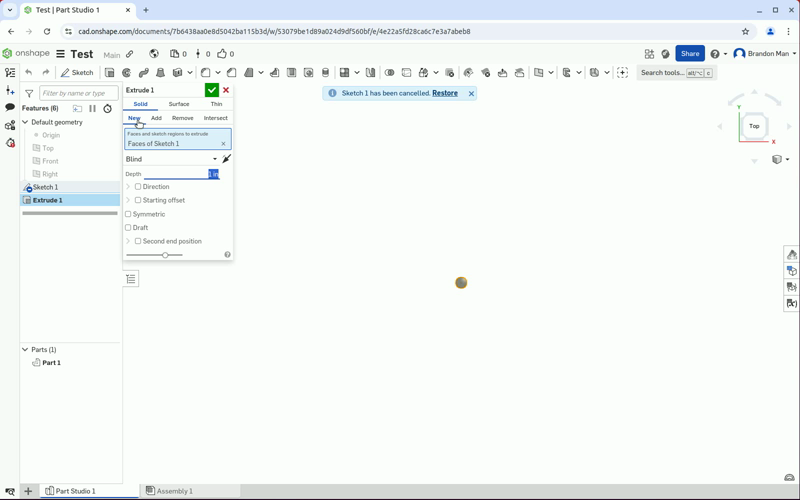
text(19.016)
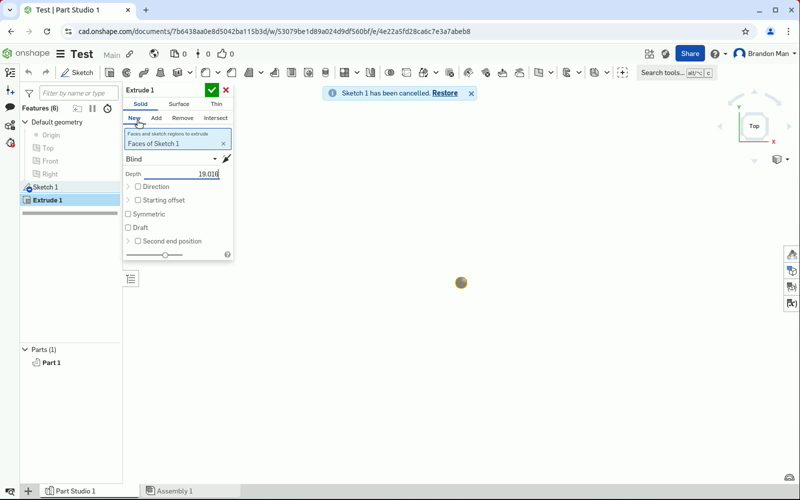
key(enter)
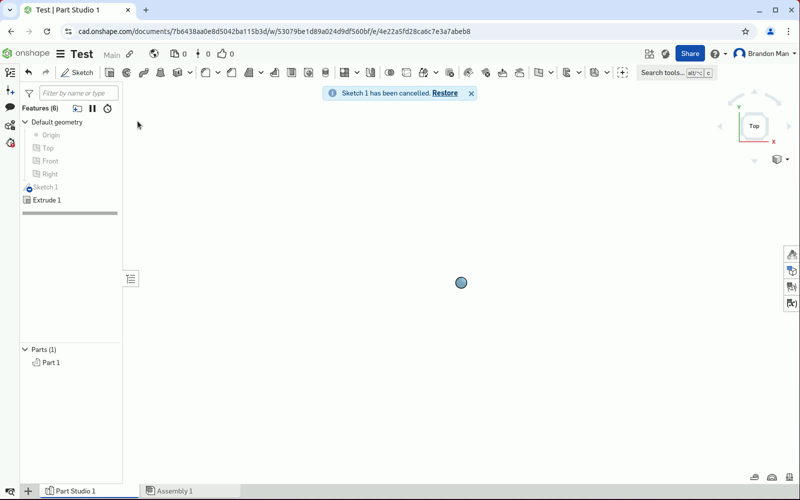
key(shift+h)
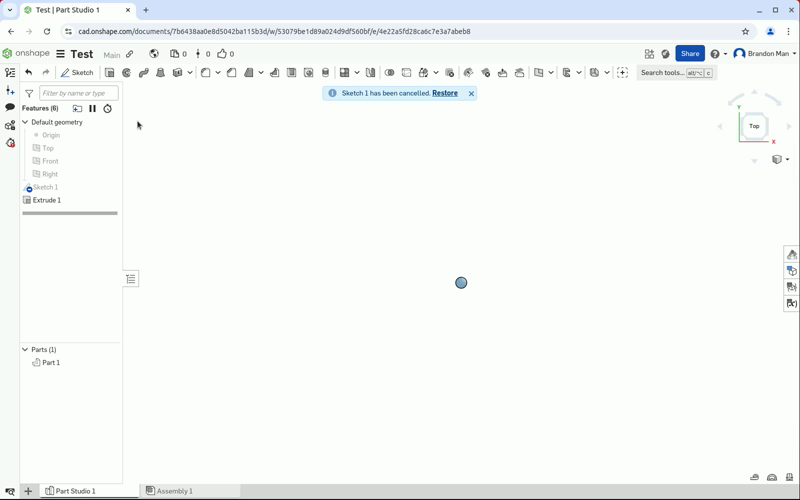
key(shift+h)
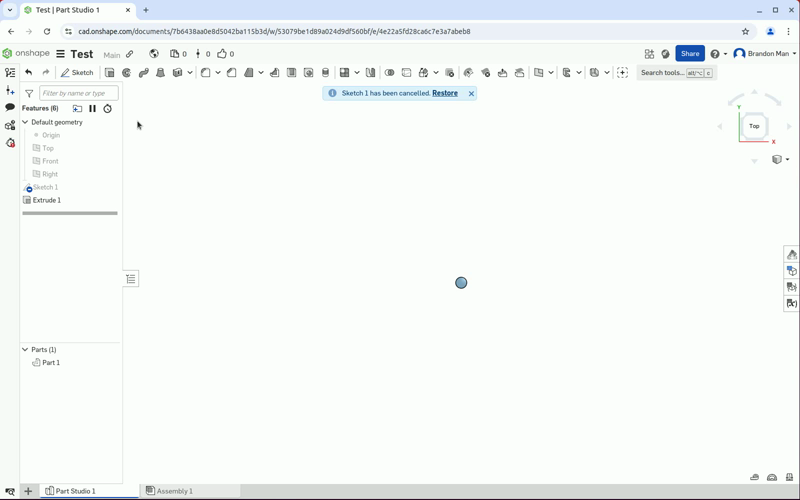
mouse_move(73, 189)
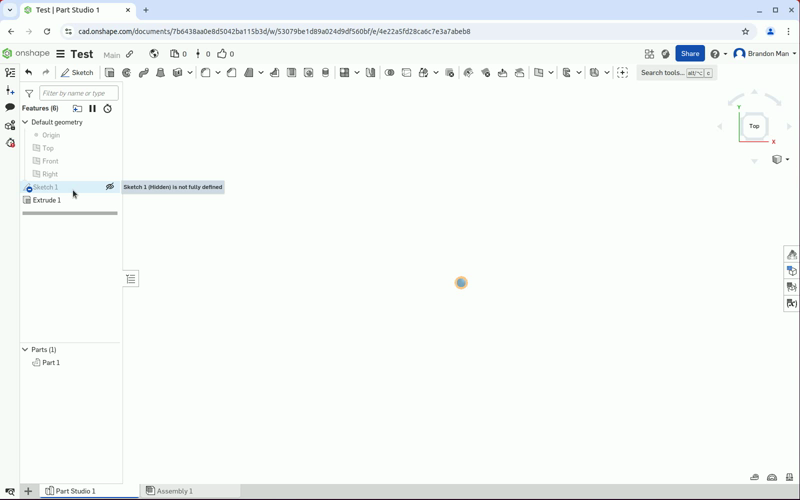
click(73, 189)
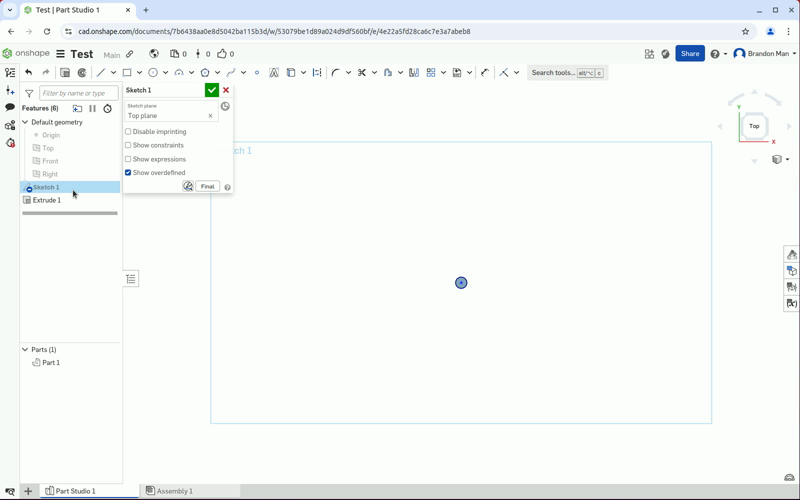
mouse_move(229, 92)
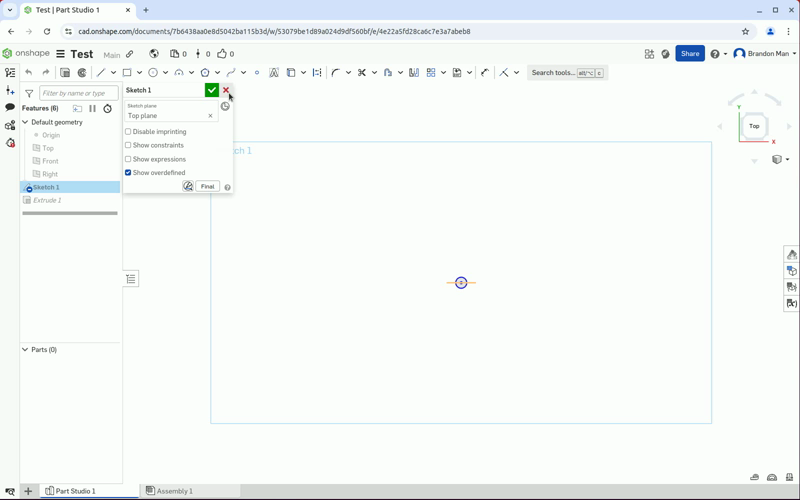
click(229, 92)
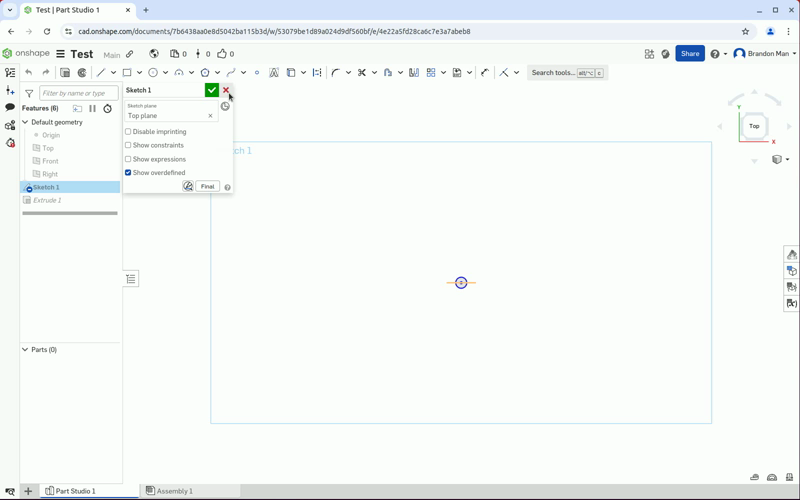
key(shift+s)
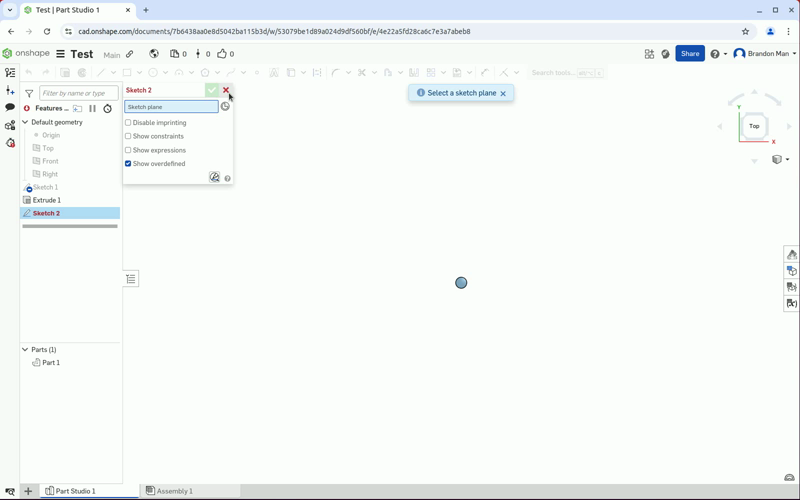
mouse_move(73, 150)
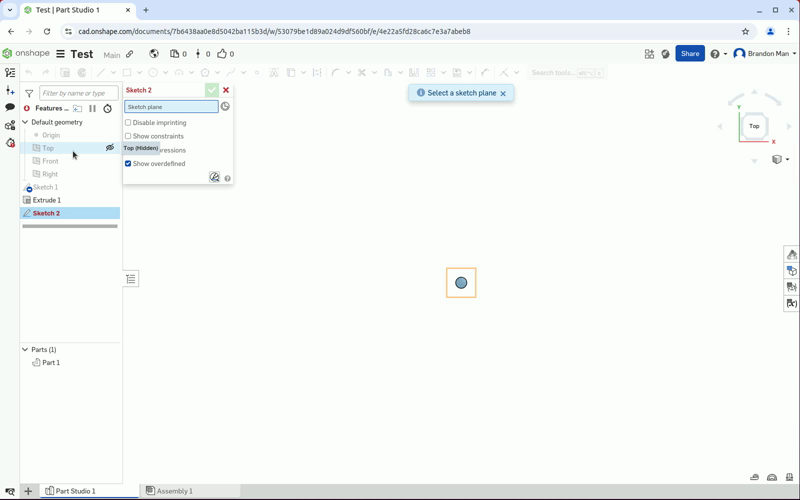
click(73, 150)
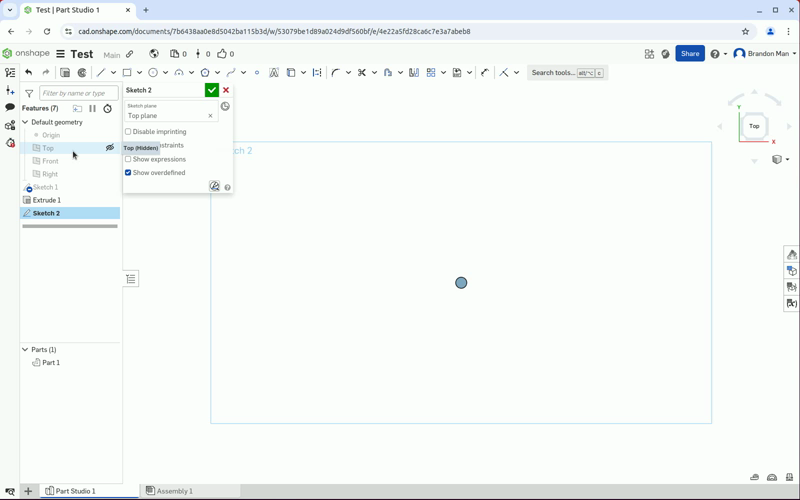
mouse_move(73, 352)
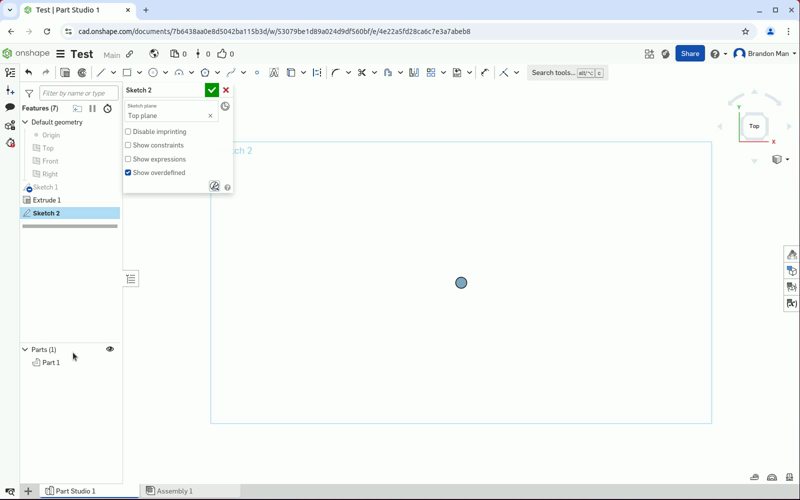
key(y)
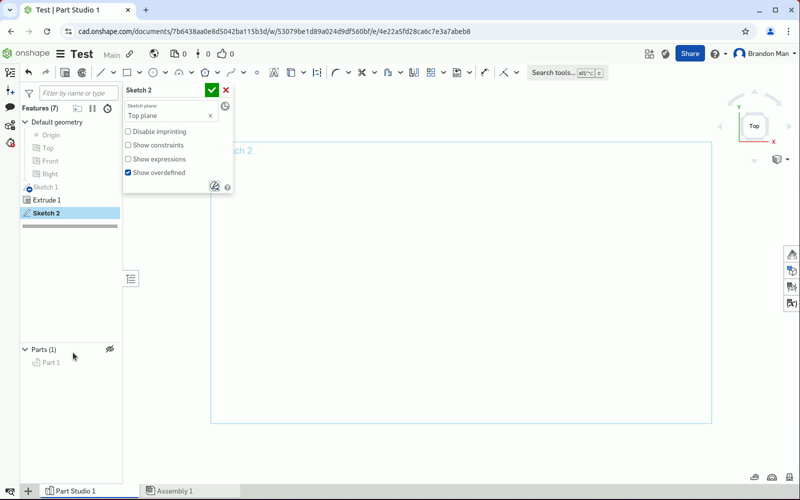
key(c)
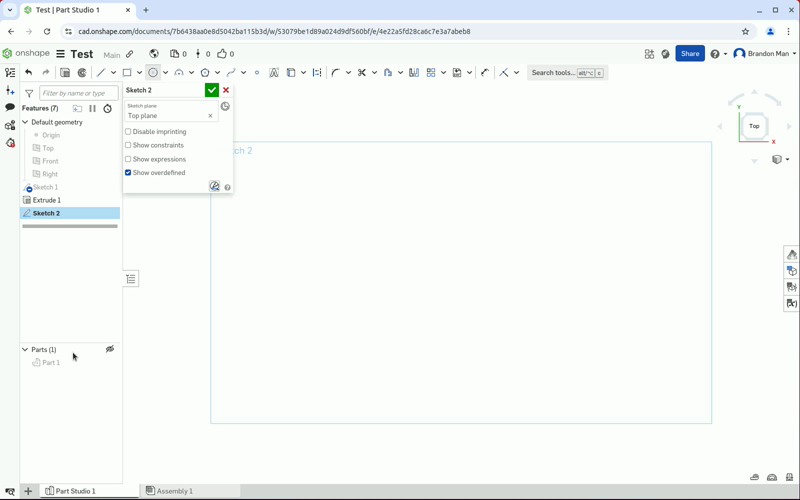
key_down(shift)
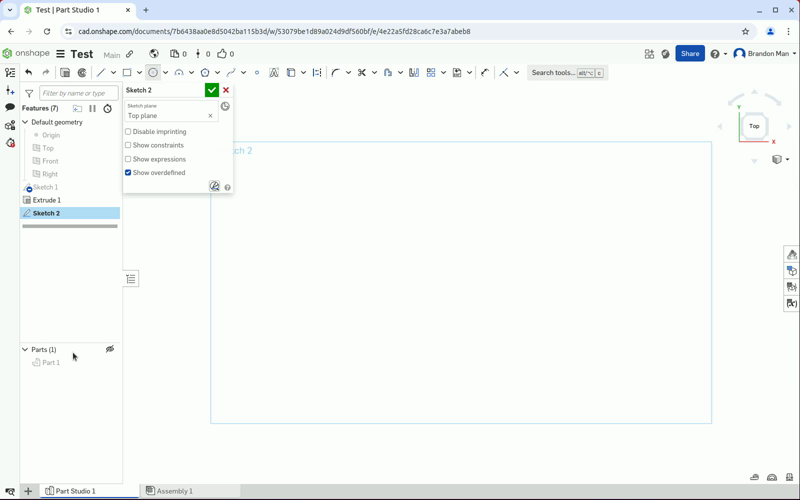
mouse_move(460, 282)
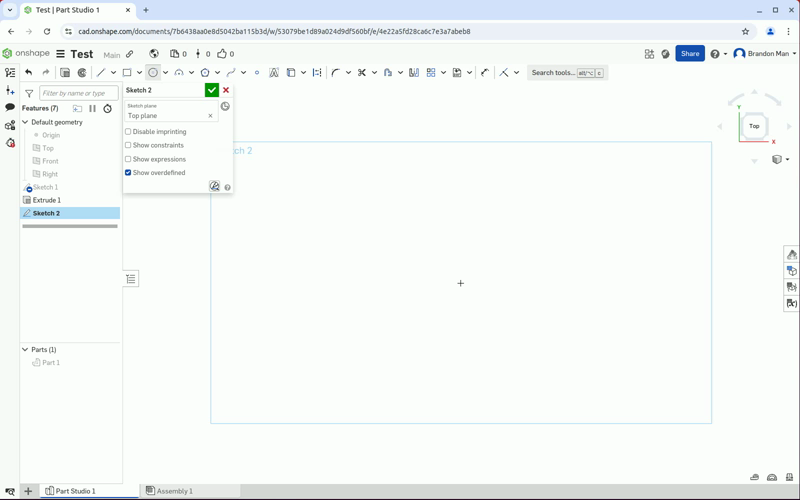
click(460, 282)
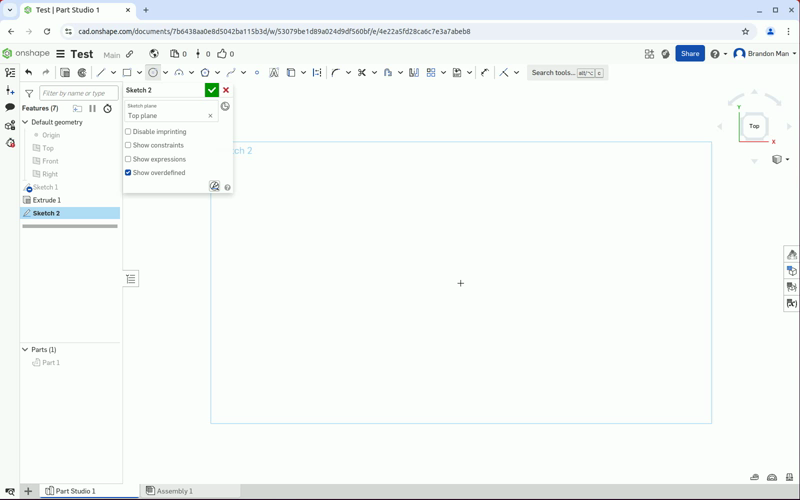
key_up(shift)
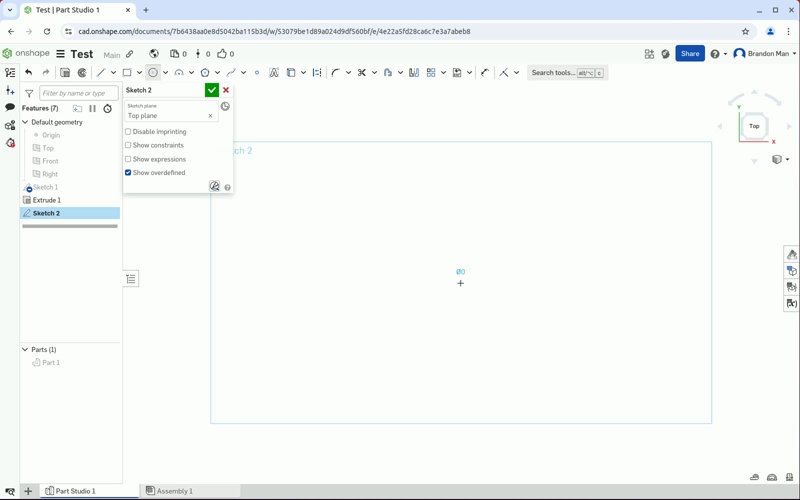
mouse_move(467, 282)
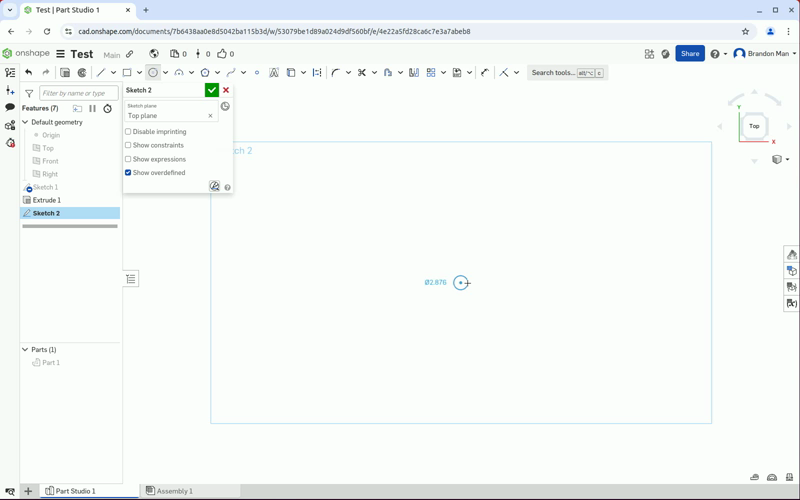
click(467, 282)
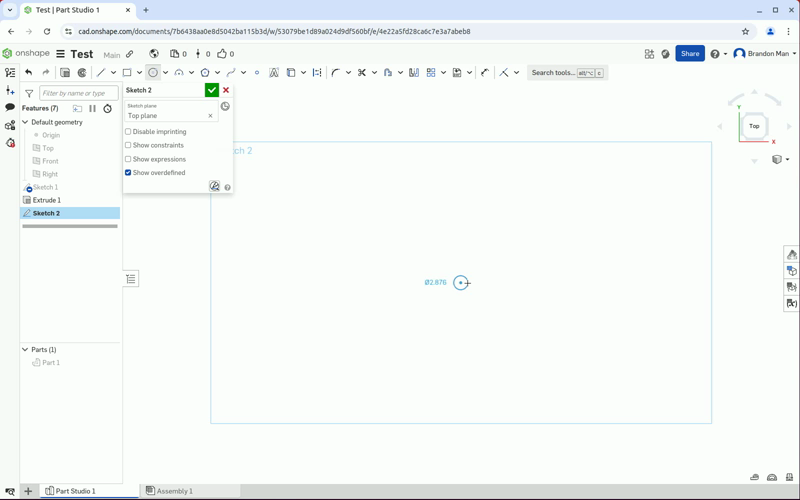
key(esc)
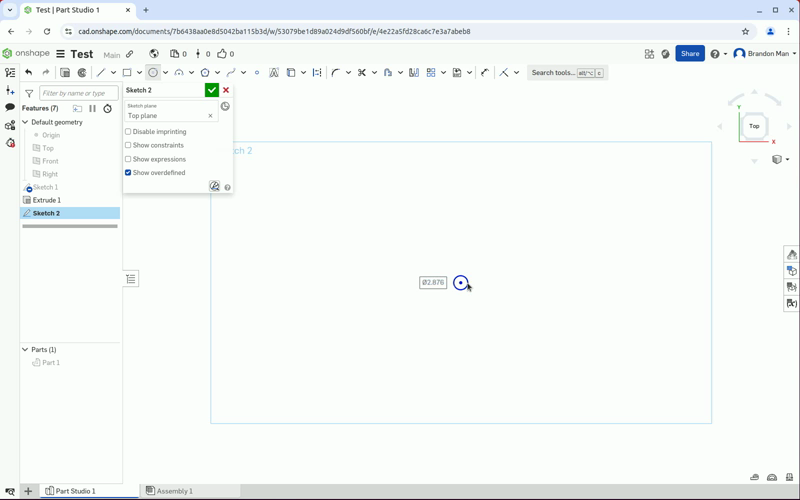
mouse_move(465, 278)
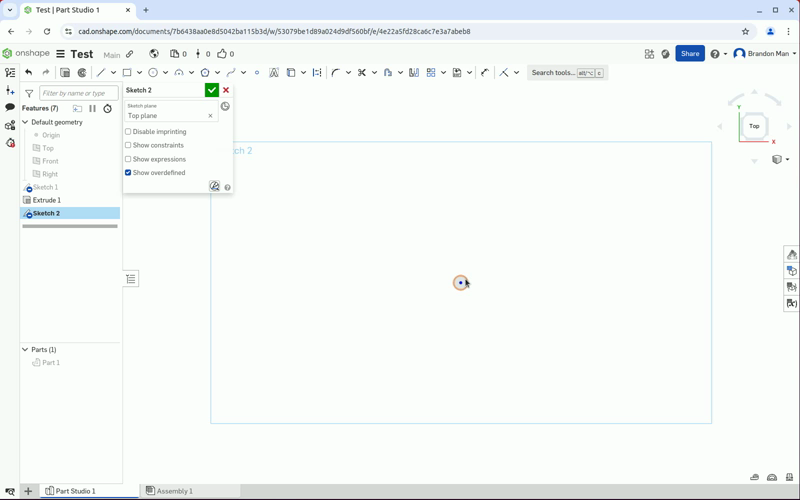
scroll(6)
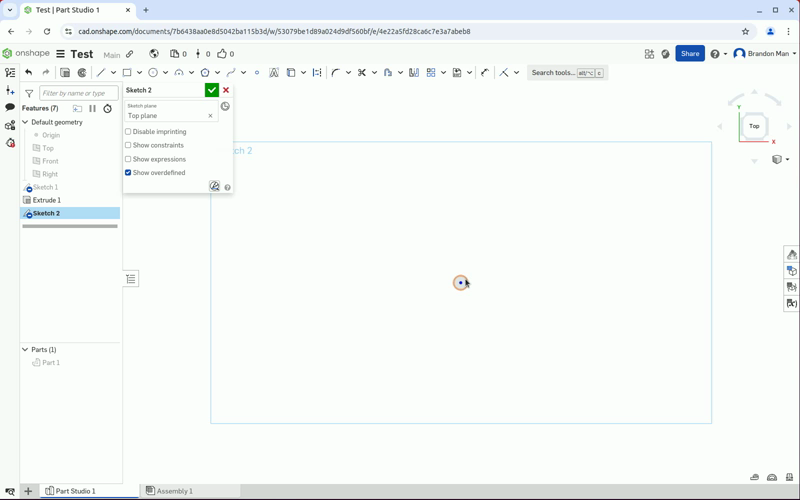
scroll(6)
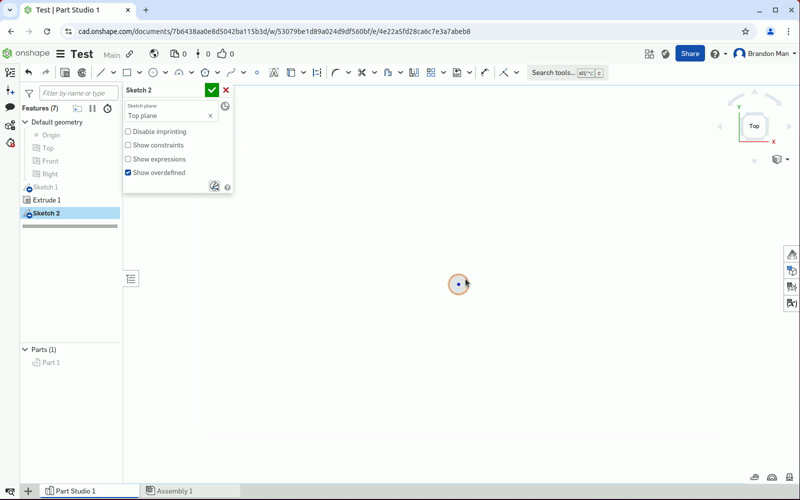
scroll(6)
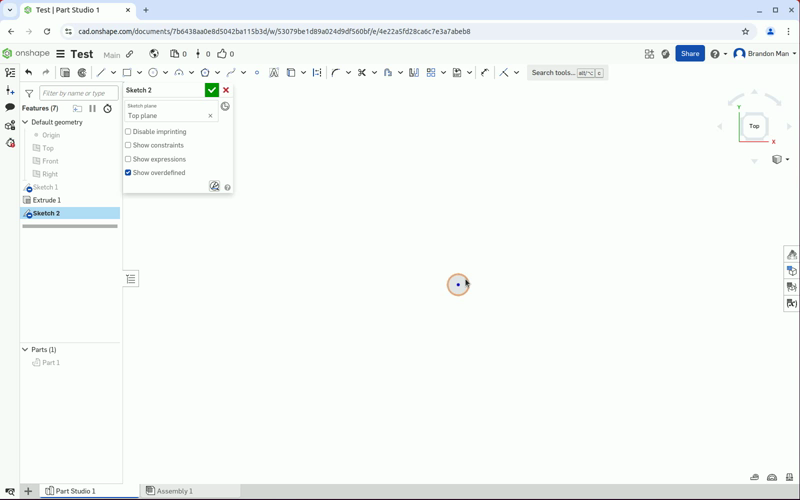
scroll(6)
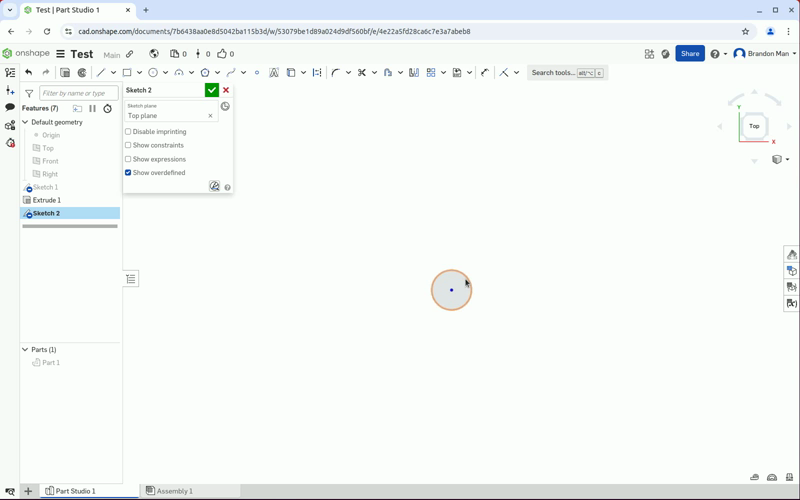
scroll(6)
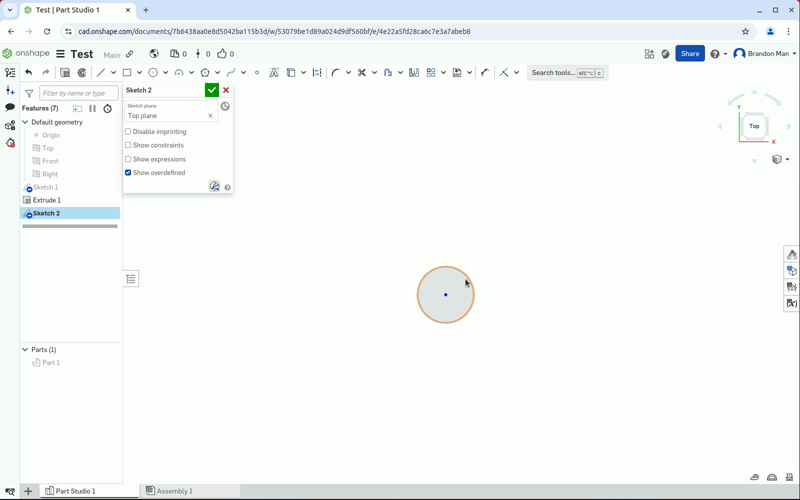
scroll(6)
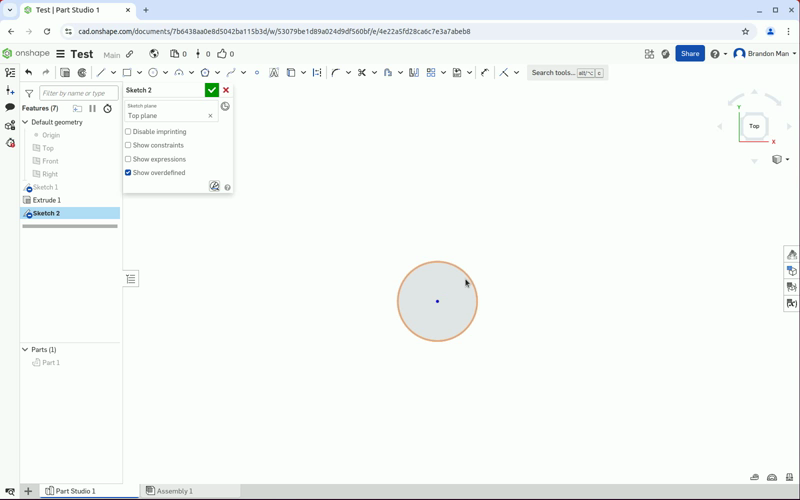
scroll(6)
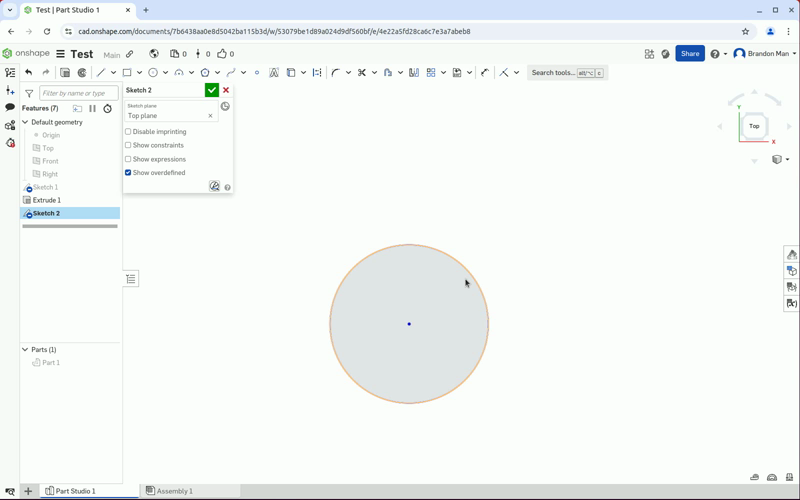
click(465, 278)
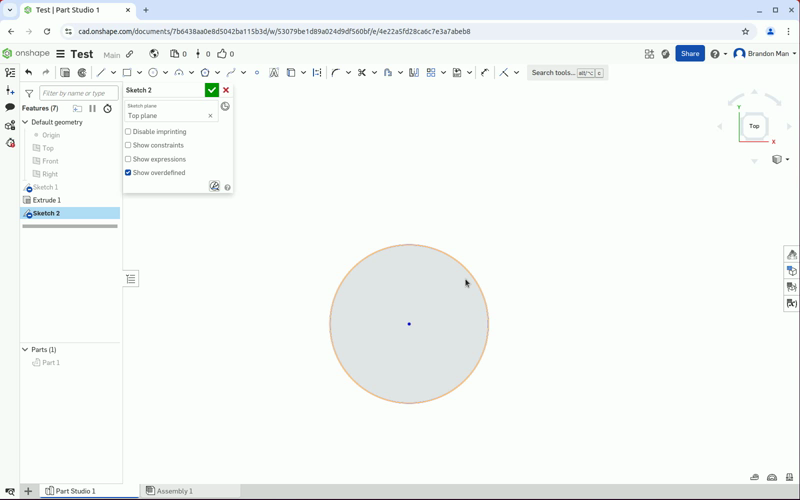
scroll(-6)
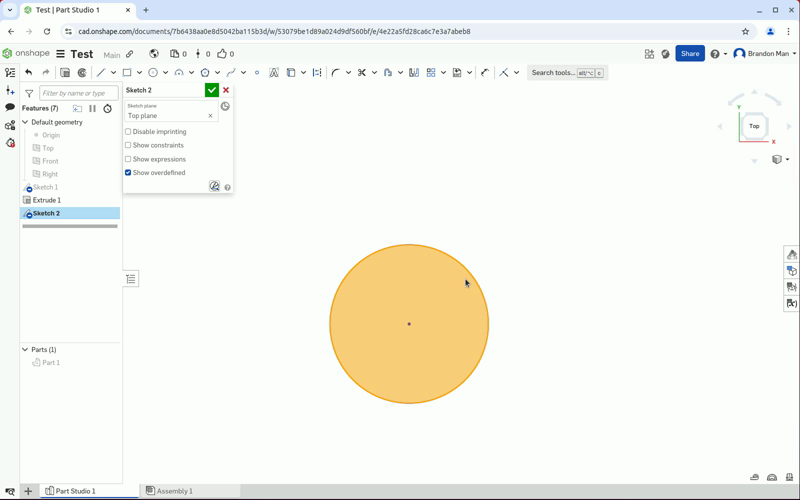
scroll(-6)
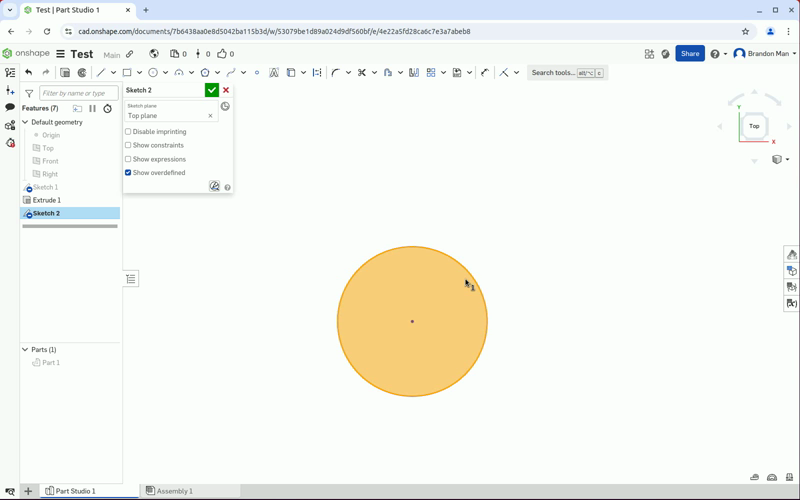
scroll(-6)
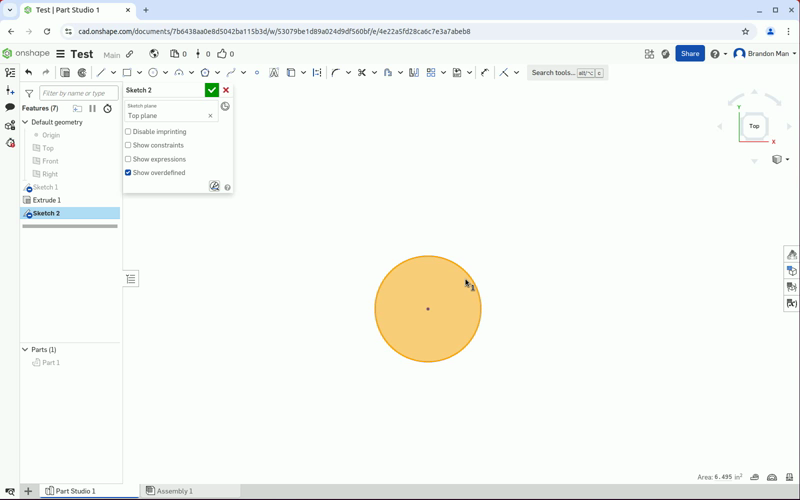
scroll(-6)
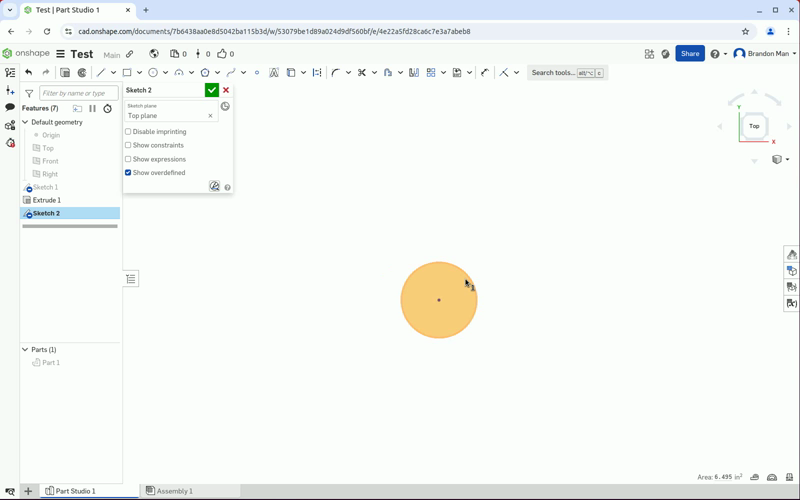
scroll(-6)
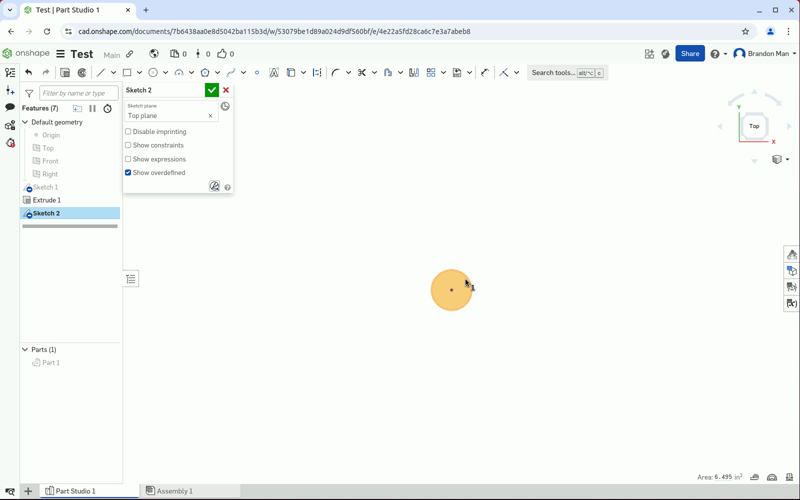
scroll(-6)
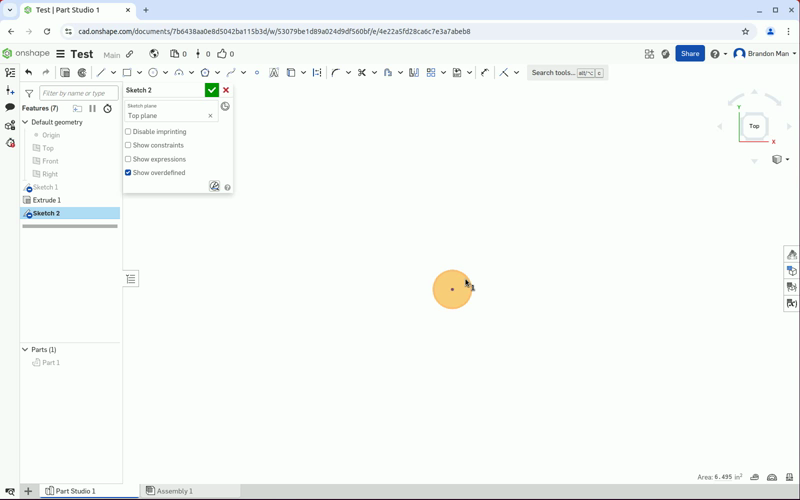
scroll(-6)
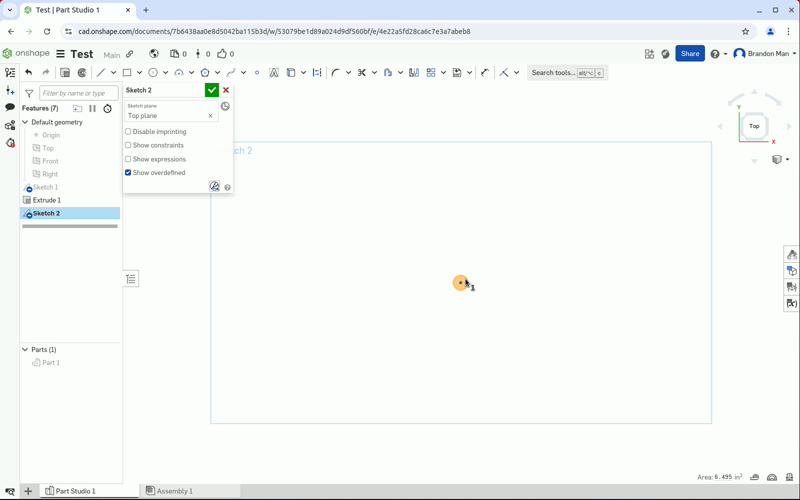
mouse_move(73, 352)
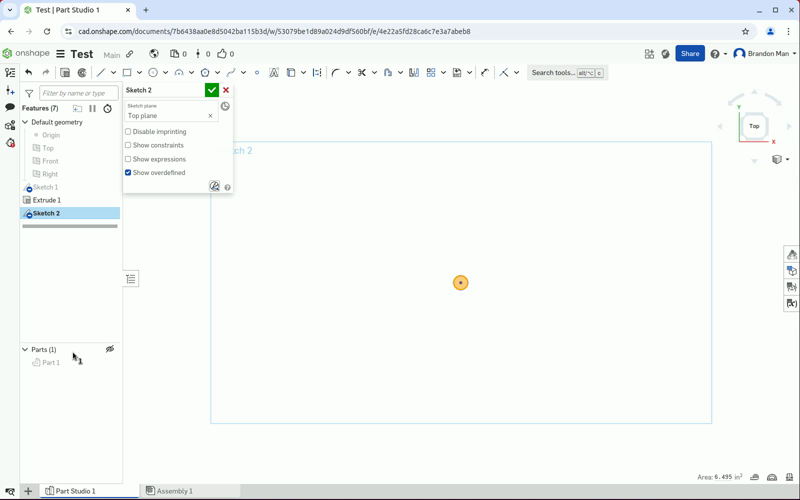
key(shift+y)
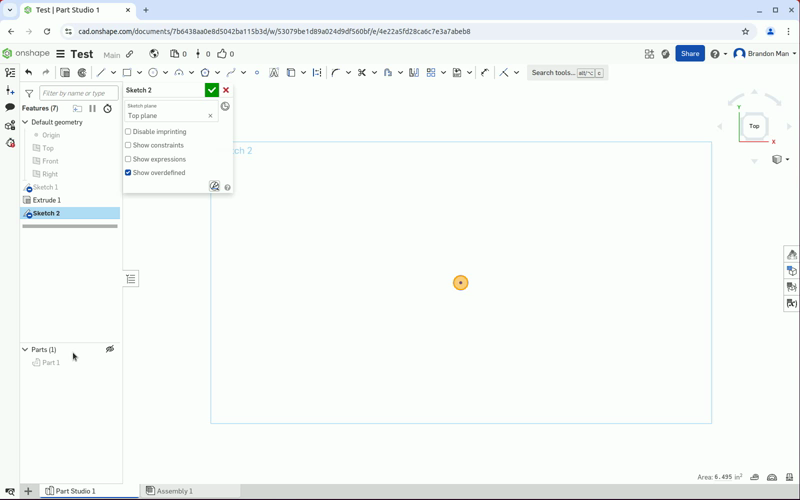
key(shift+e)
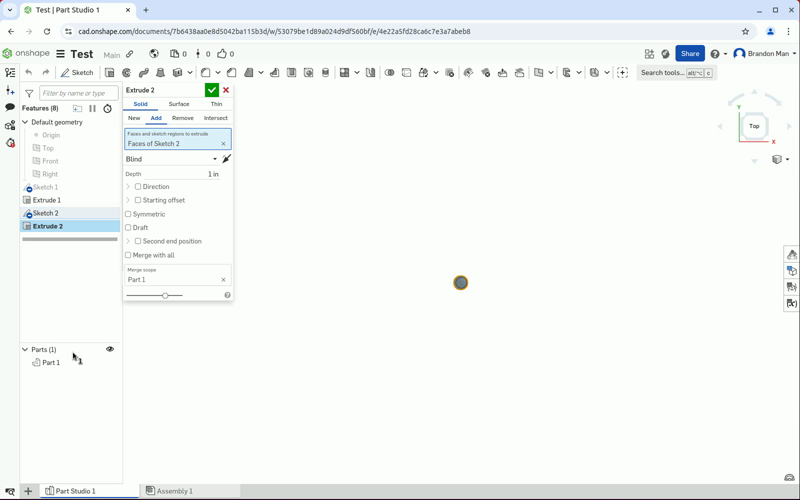
mouse_move(143, 106)
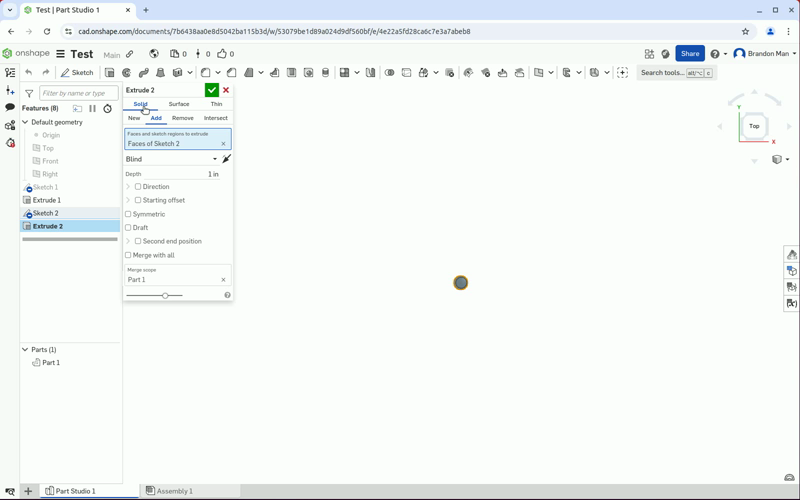
click(143, 106)
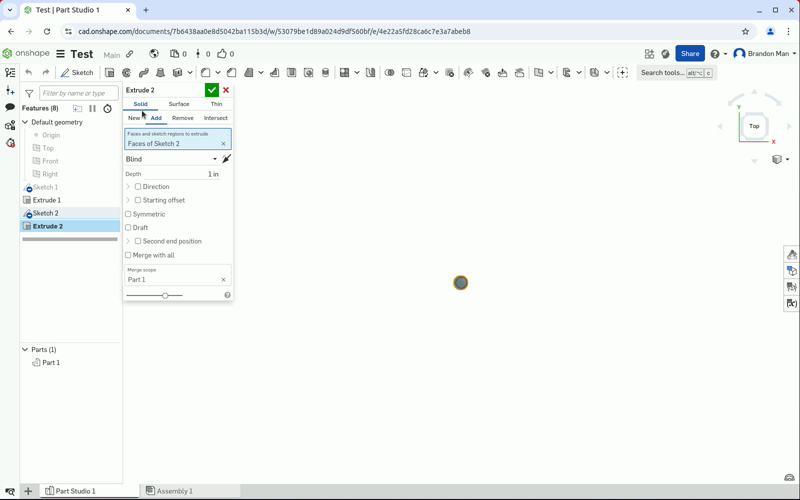
mouse_move(137, 120)
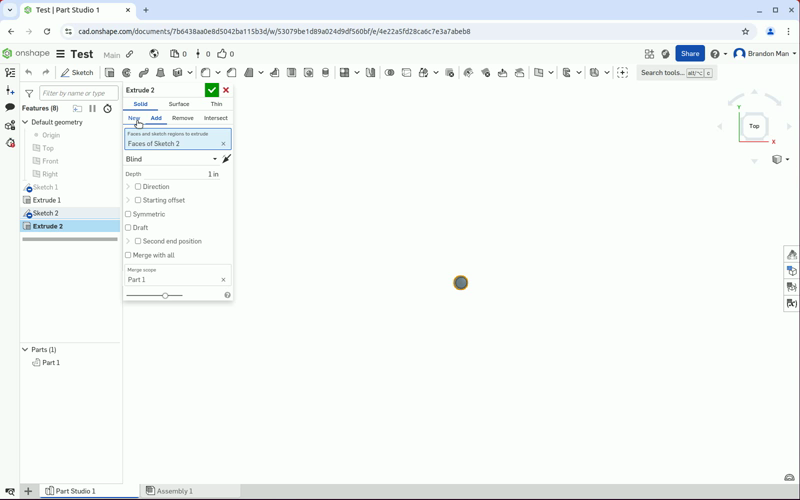
click(137, 120)
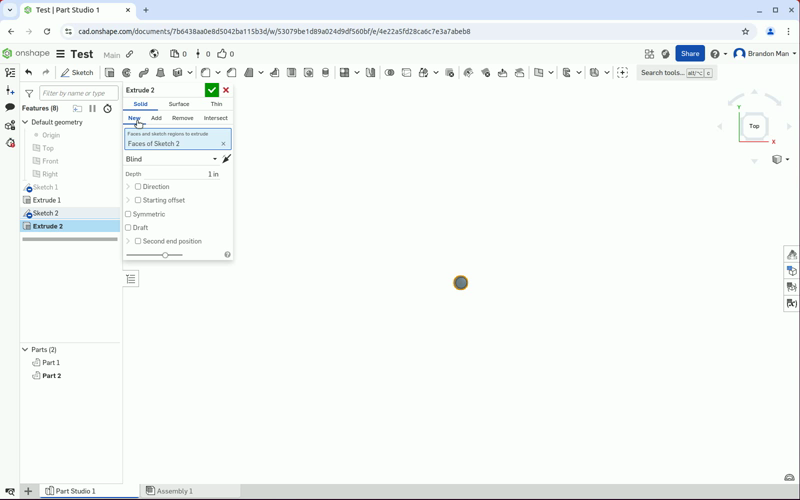
key(tab, 4)
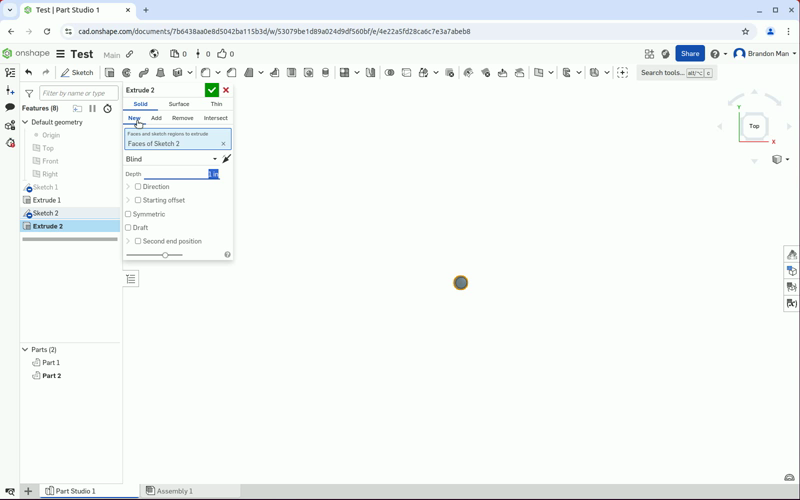
text(3.611)
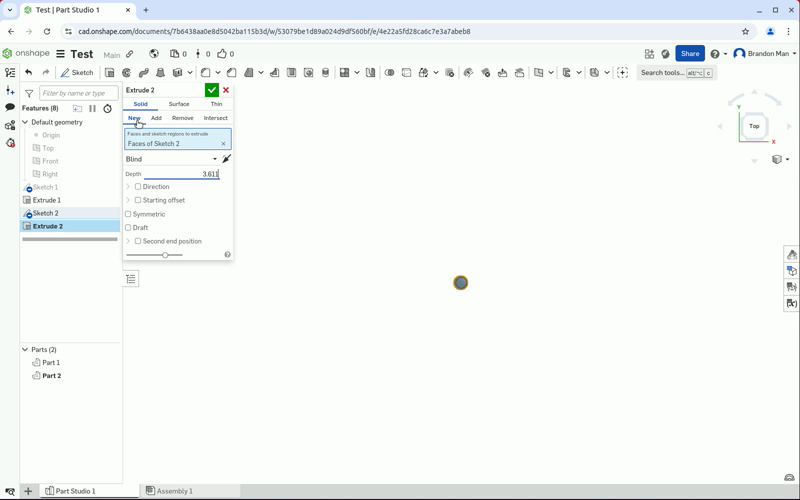
key(enter)
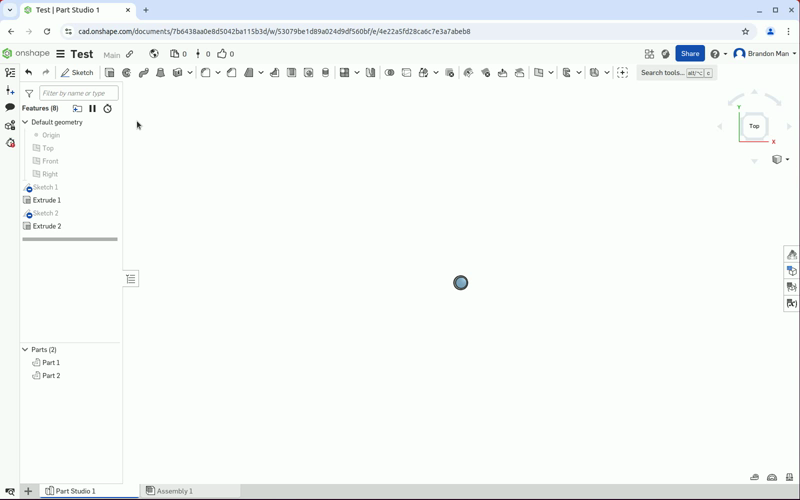
key(shift+h)
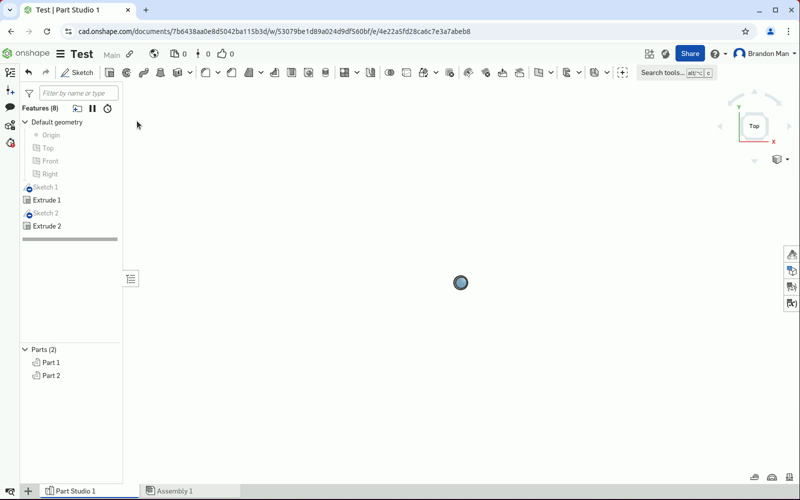
key(shift+h)
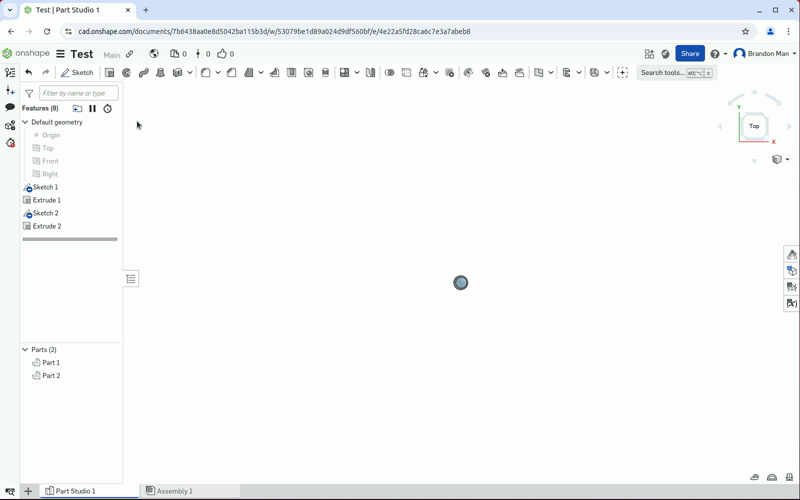
key(shift+7)
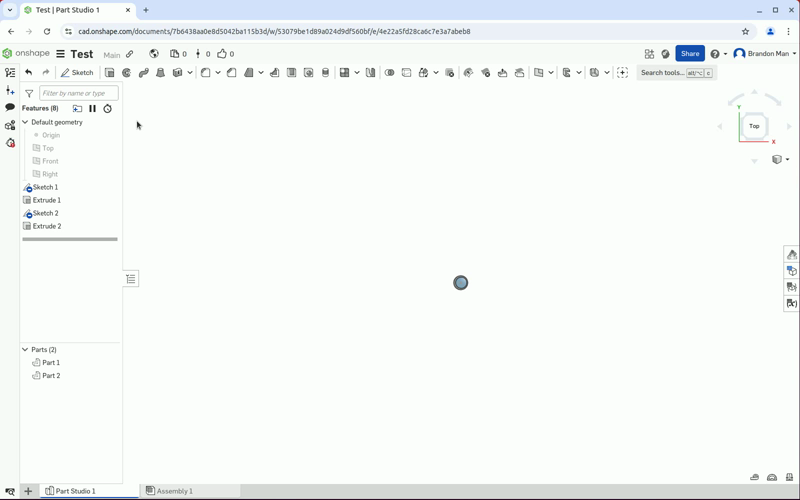
key(up, 3)
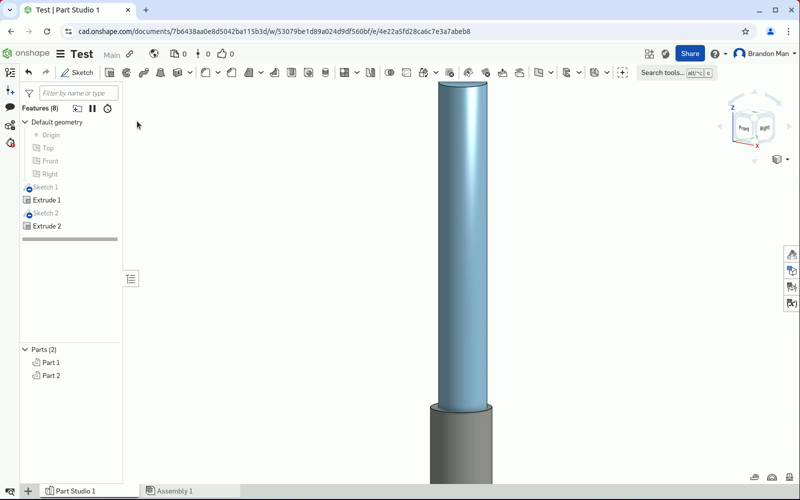
key(left, 3)
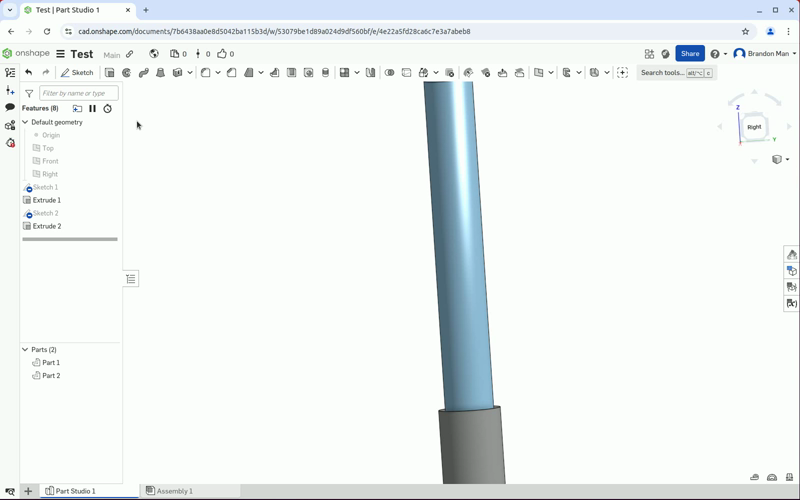
key(right, 3)
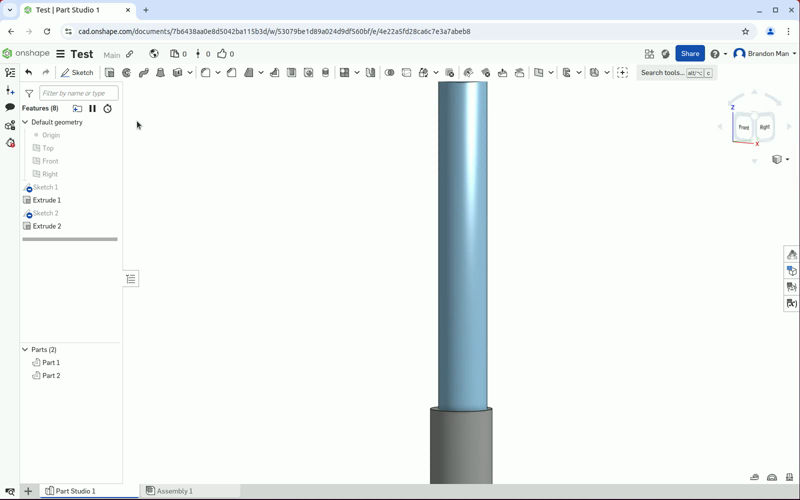
key(down, 3)
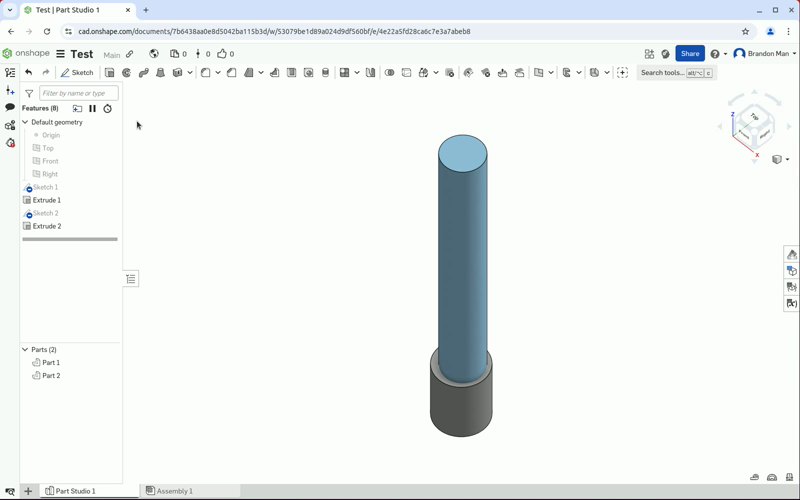
mouse_move(73, 189)
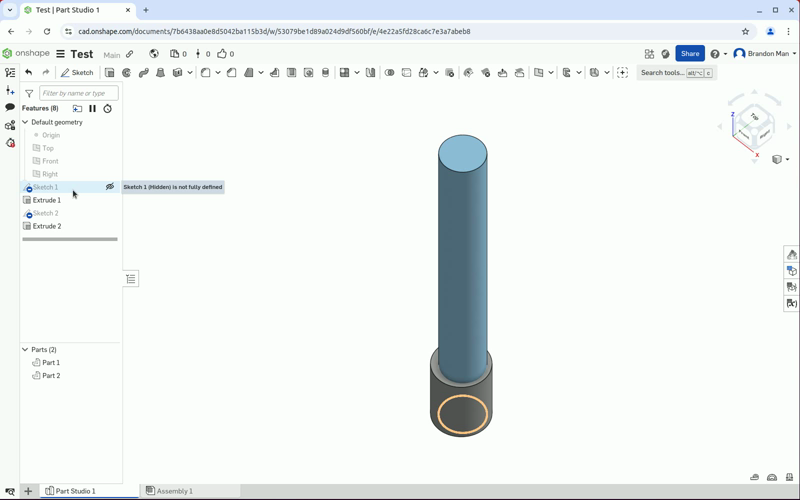
click(73, 189)